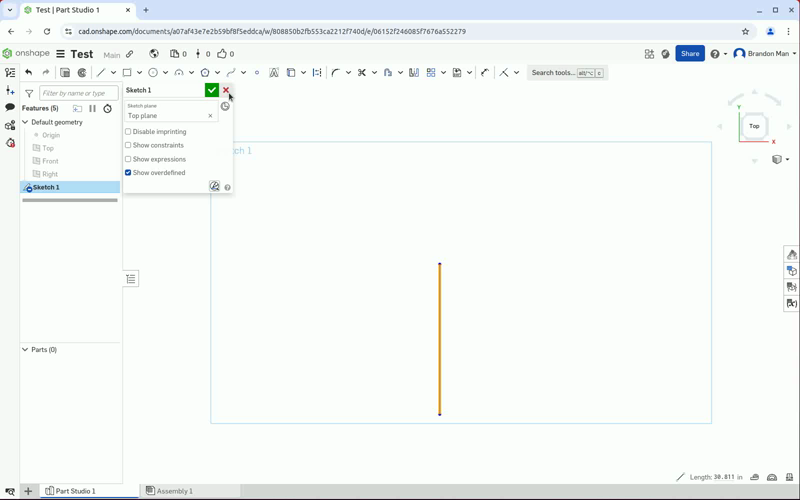
key(shift+h)
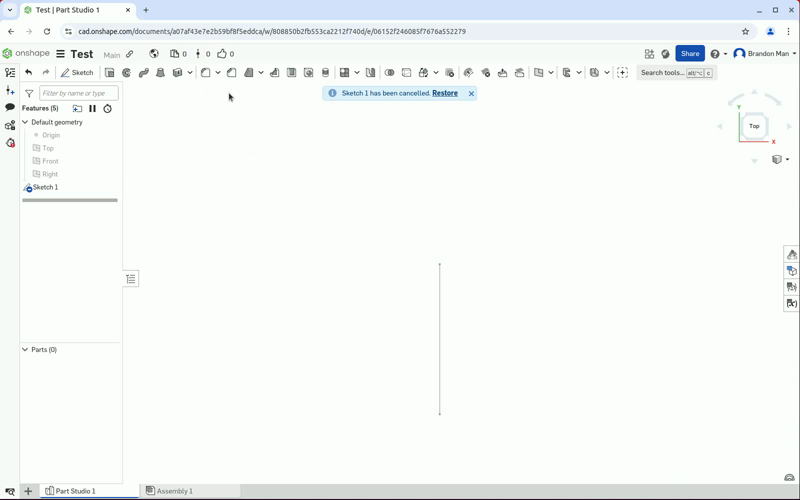
key(shift+s)
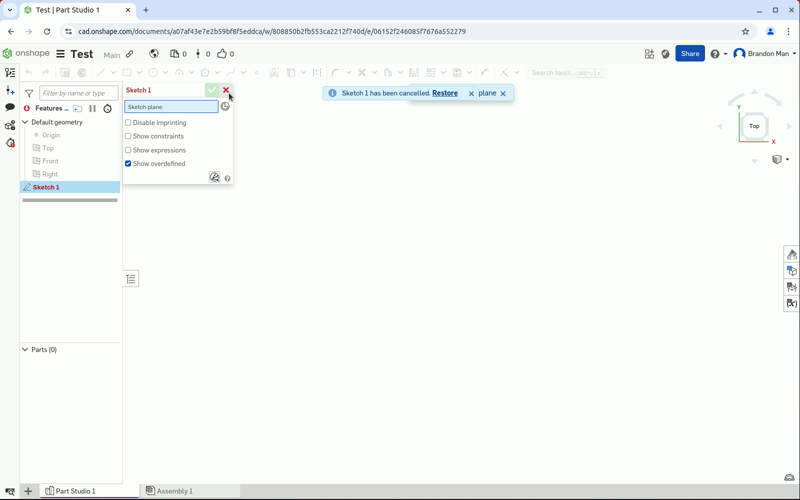
mouse_move(73, 150)
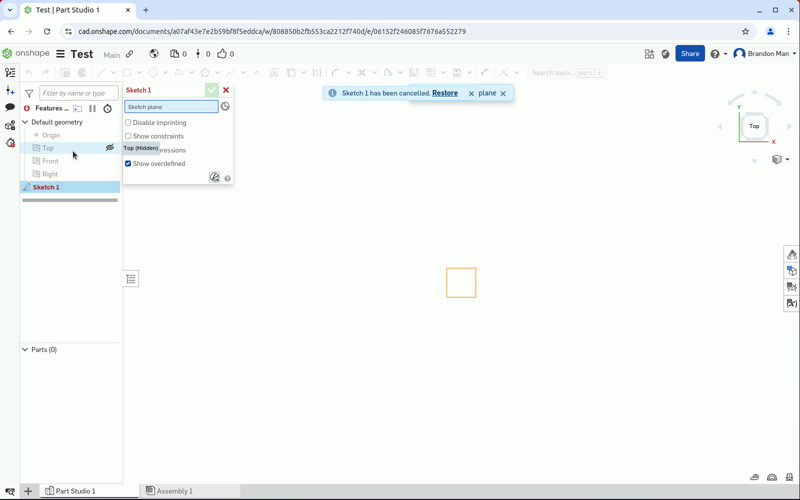
click(73, 150)
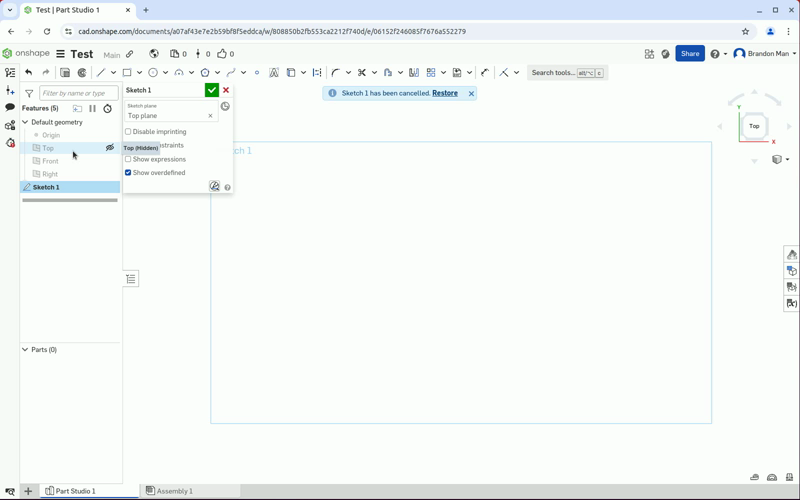
mouse_move(73, 352)
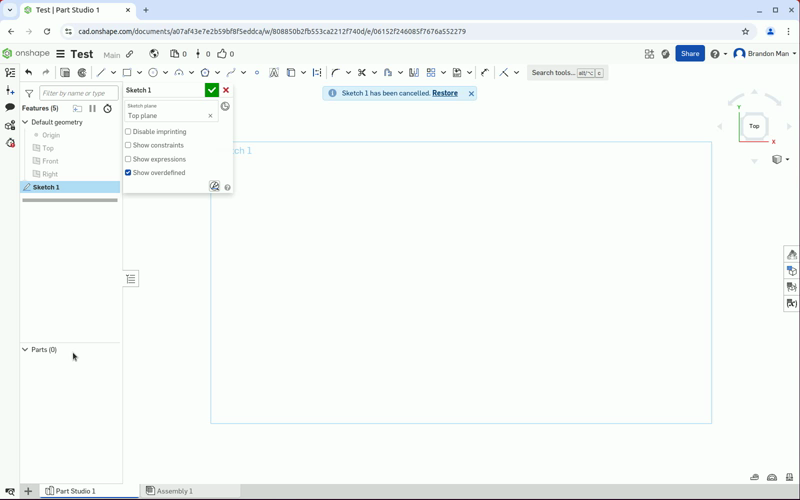
key(y)
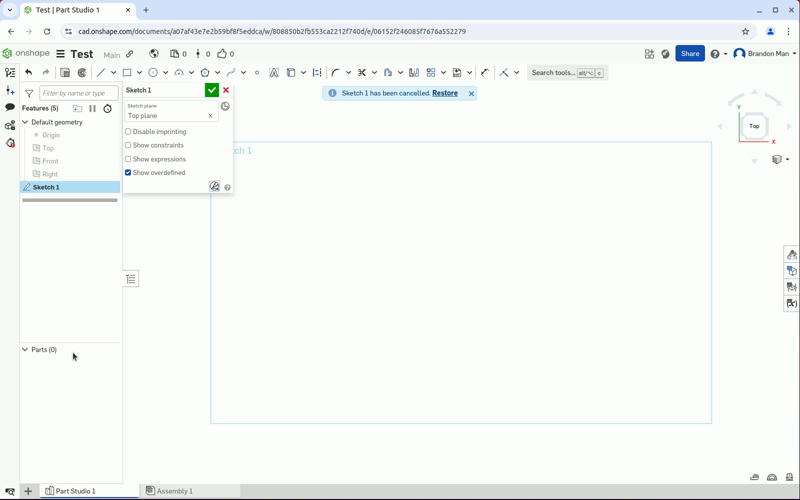
key(c)
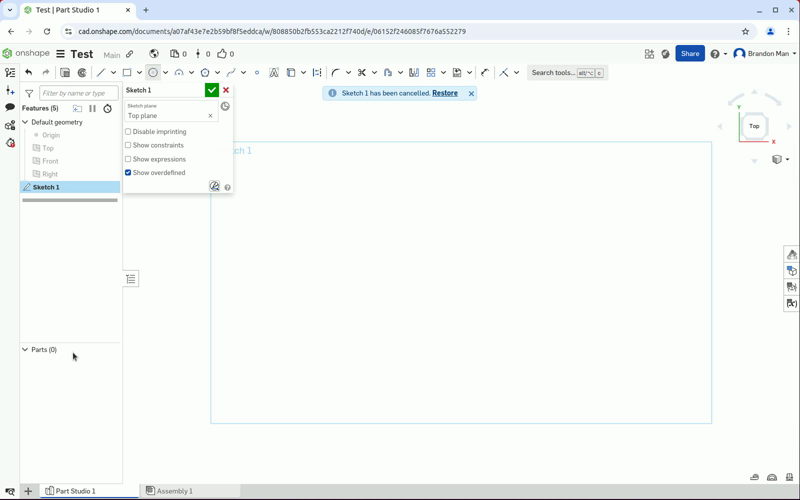
key_down(shift)
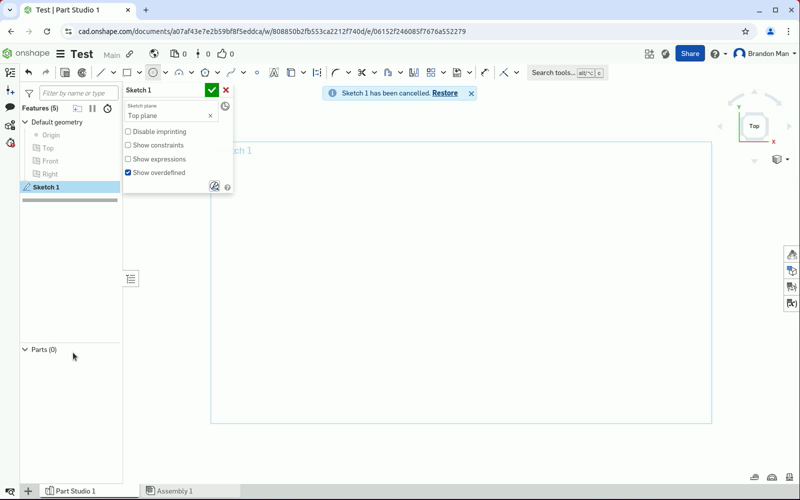
mouse_move(377, 198)
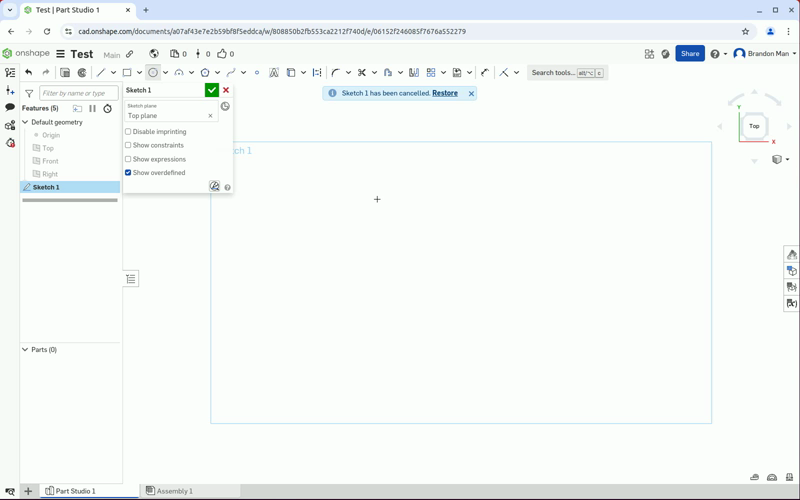
click(377, 198)
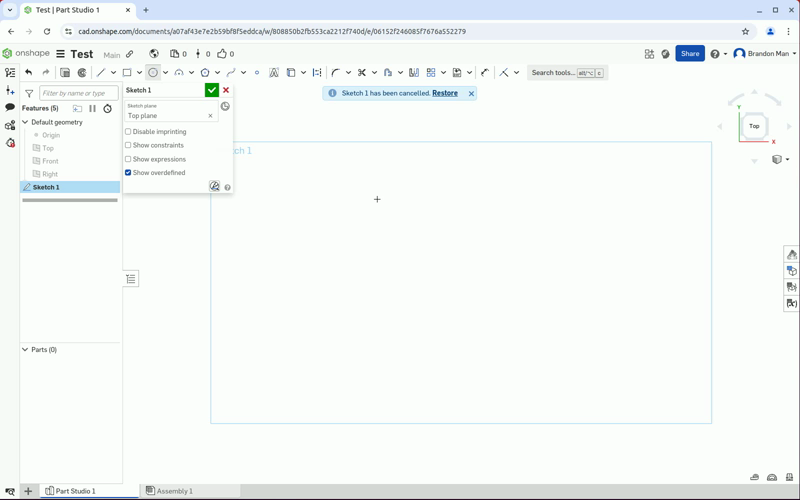
key_up(shift)
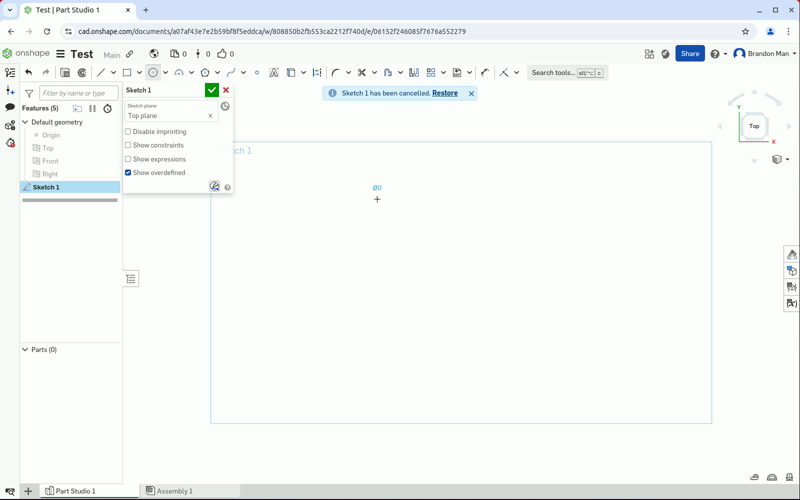
mouse_move(391, 198)
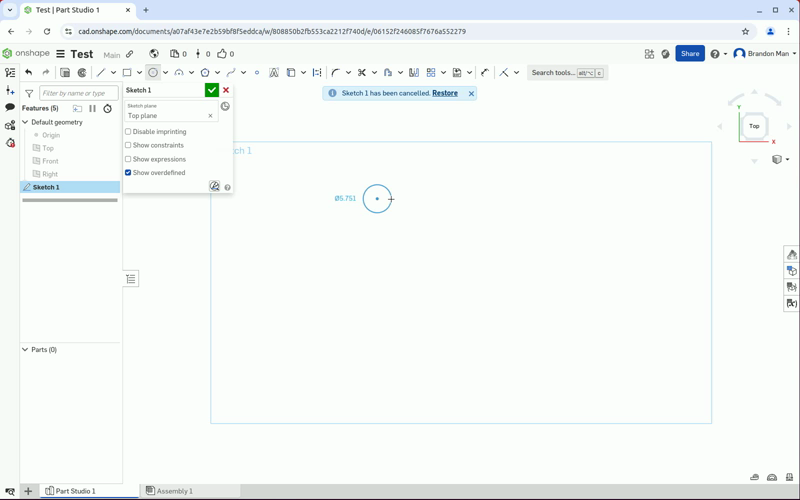
click(391, 198)
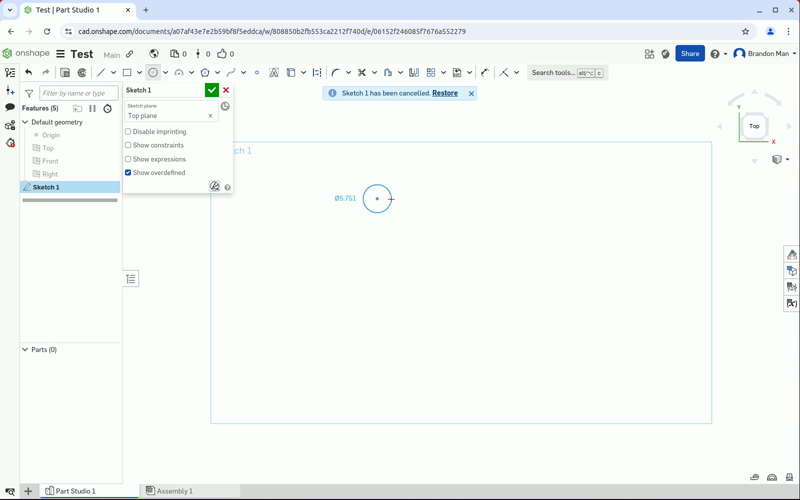
key(esc)
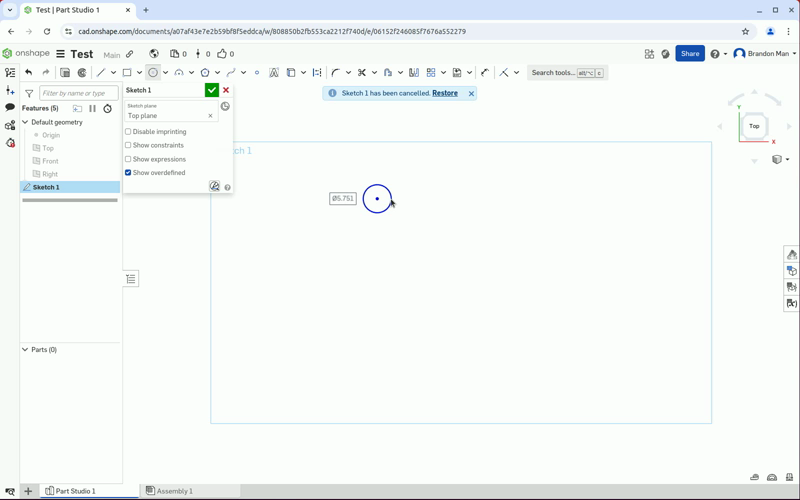
mouse_move(380, 208)
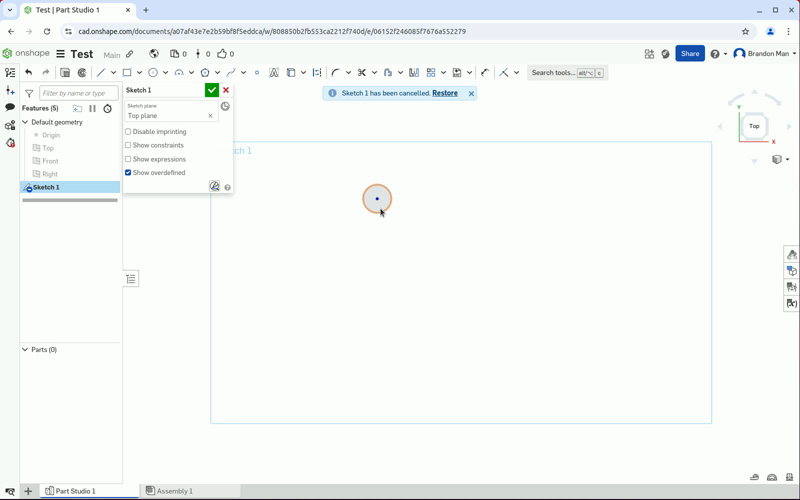
scroll(6)
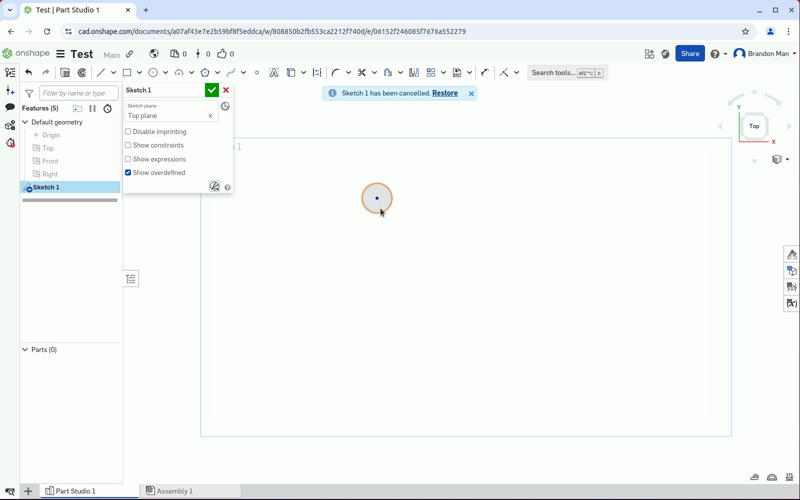
scroll(6)
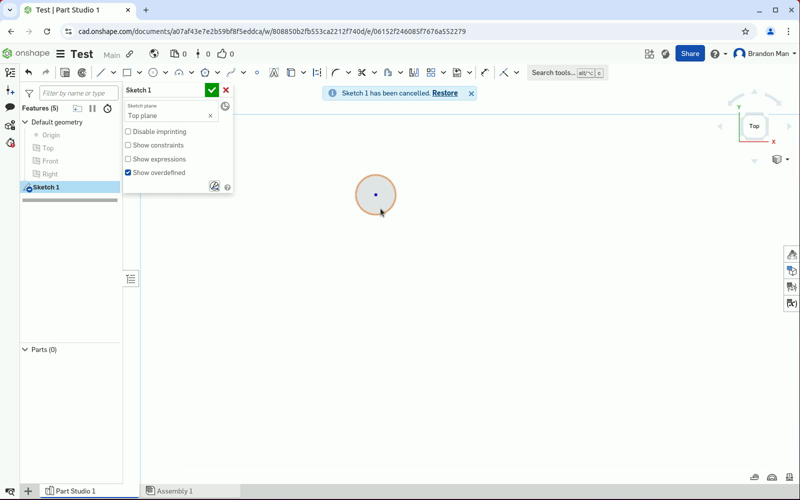
scroll(6)
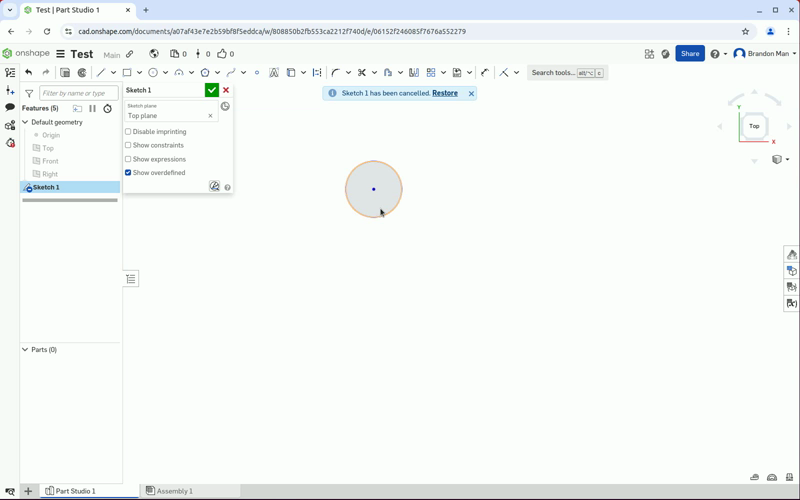
scroll(6)
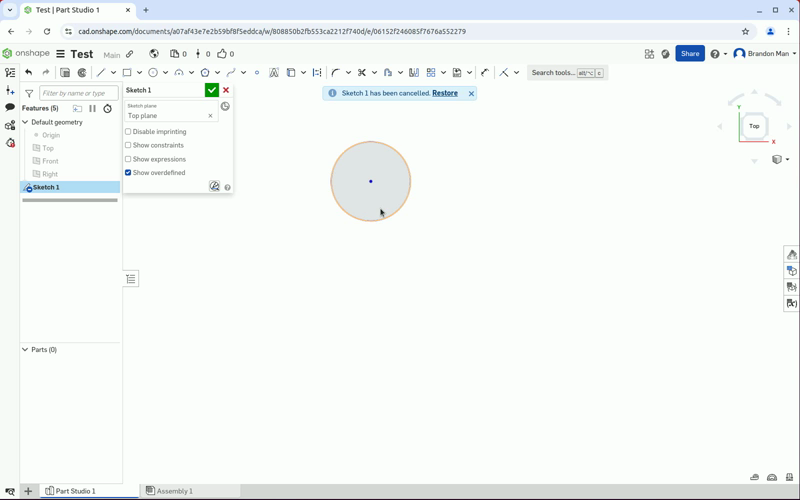
scroll(6)
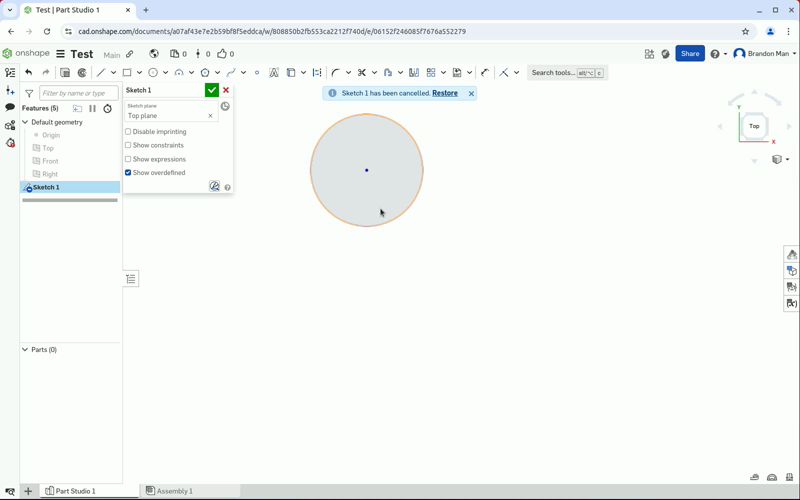
scroll(6)
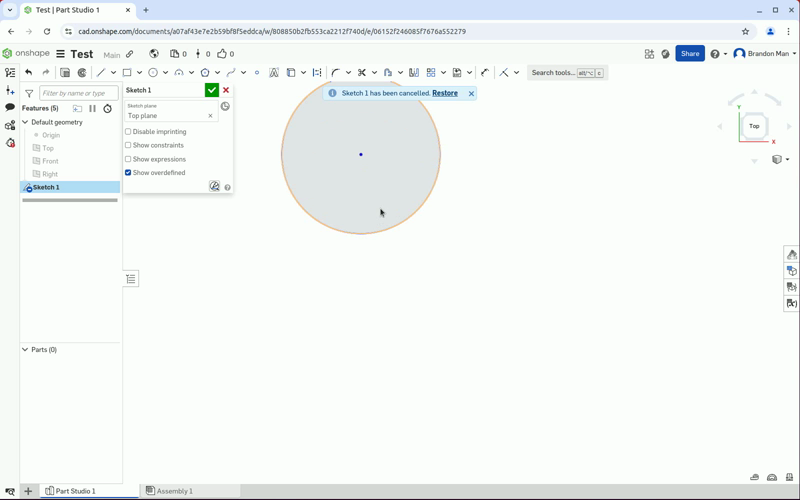
scroll(6)
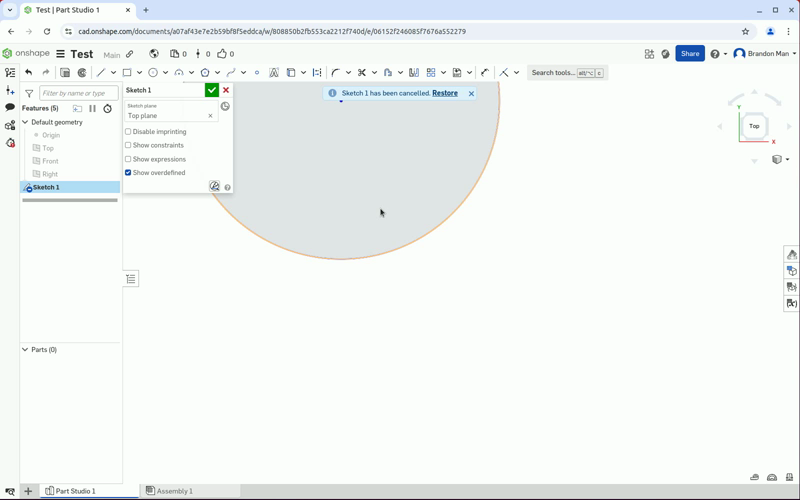
click(380, 208)
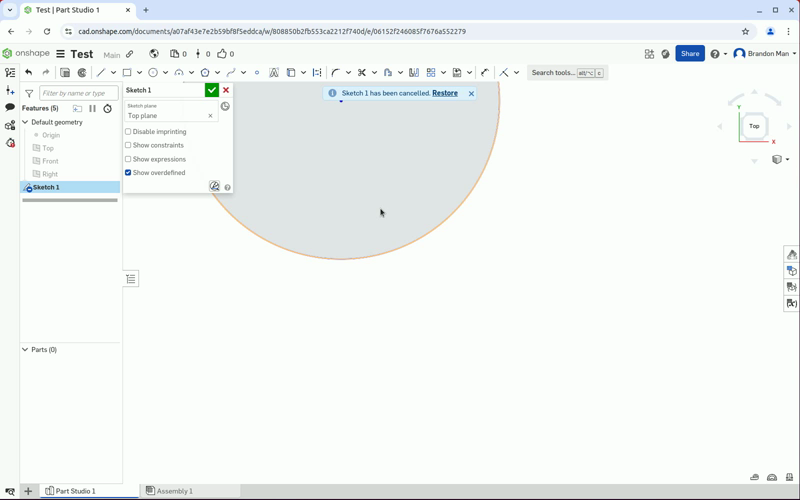
scroll(-6)
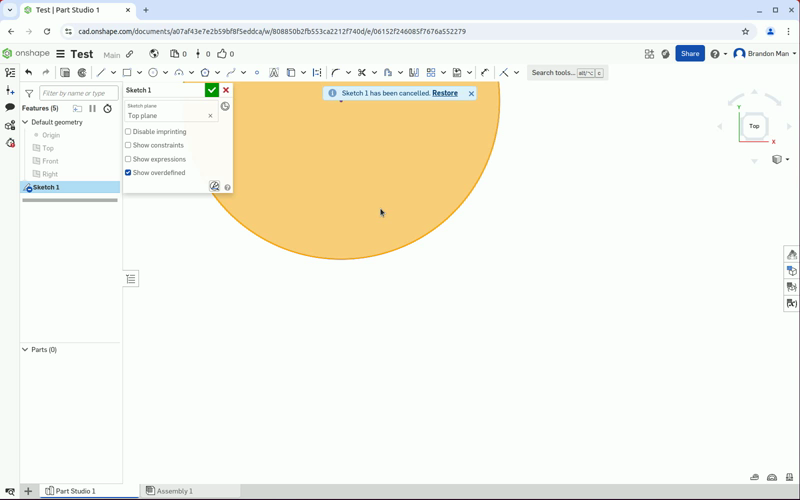
scroll(-6)
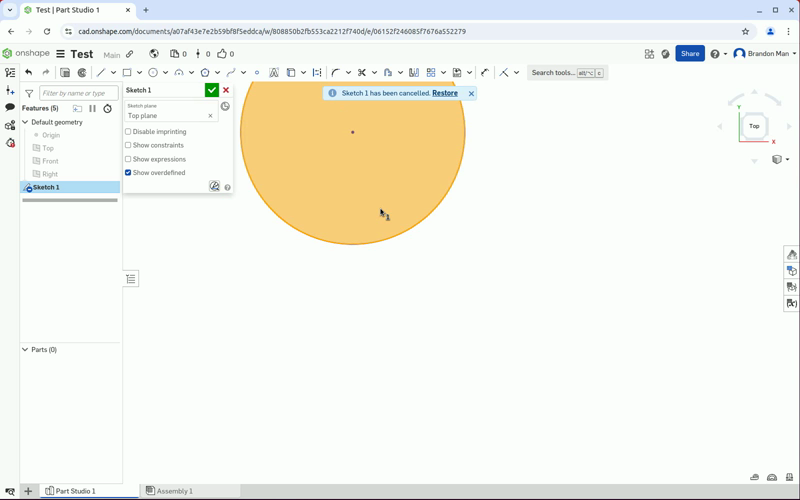
scroll(-6)
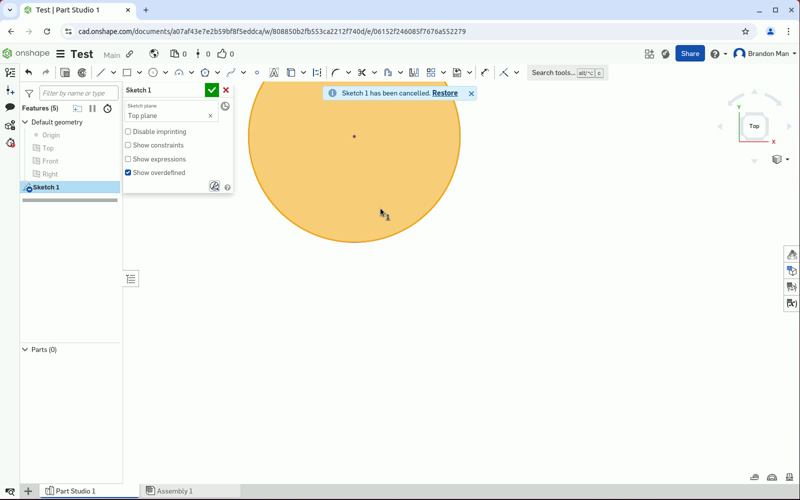
scroll(-6)
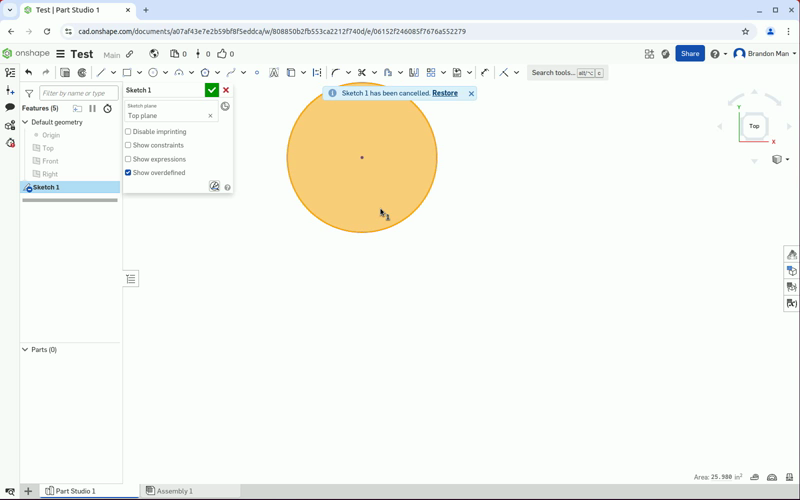
scroll(-6)
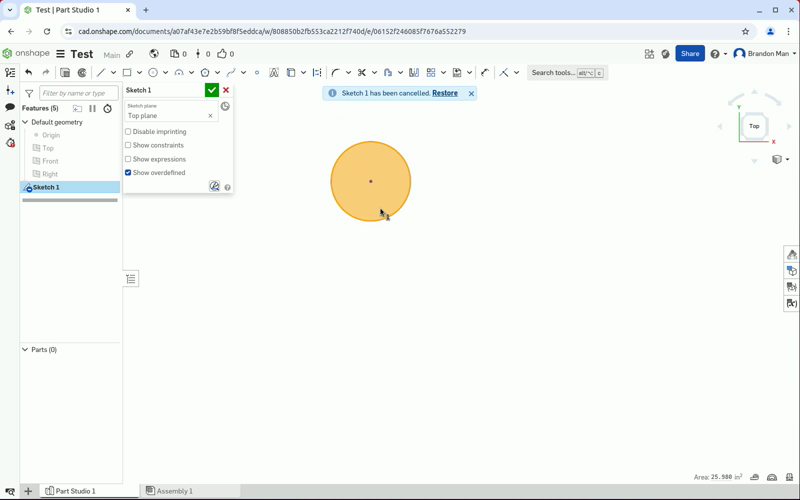
scroll(-6)
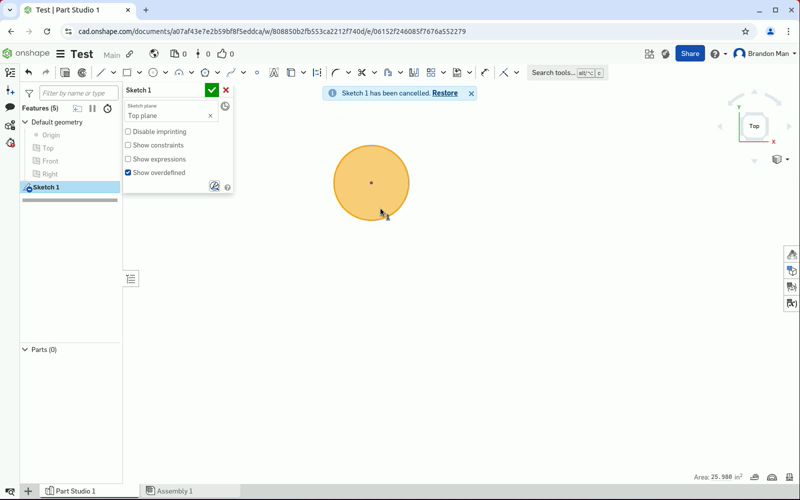
scroll(-6)
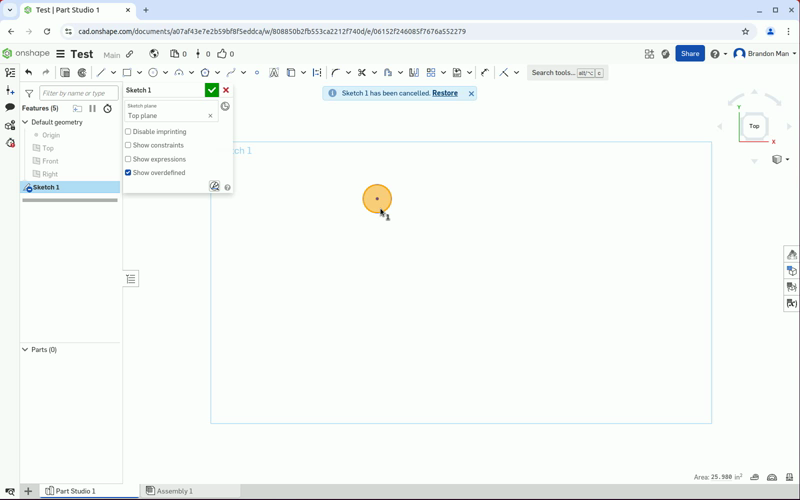
mouse_move(73, 352)
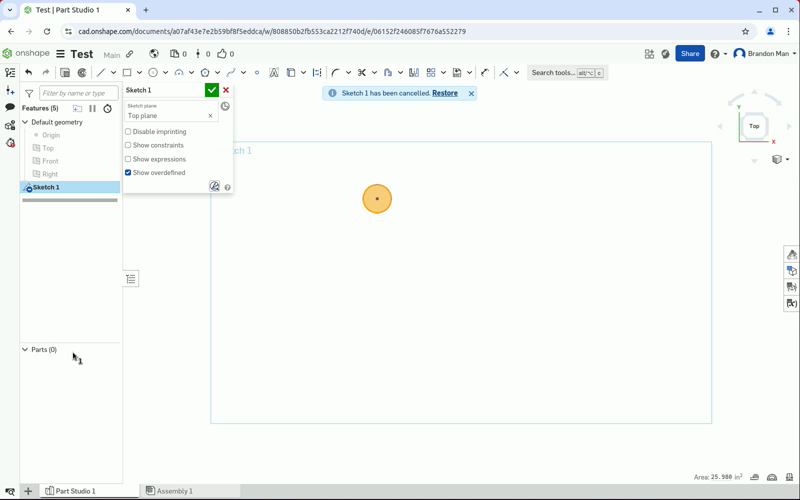
key(shift+y)
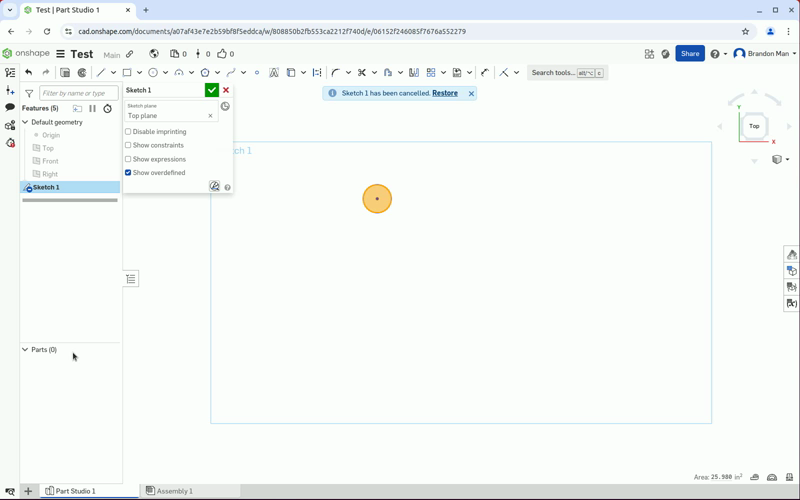
key(shift+e)
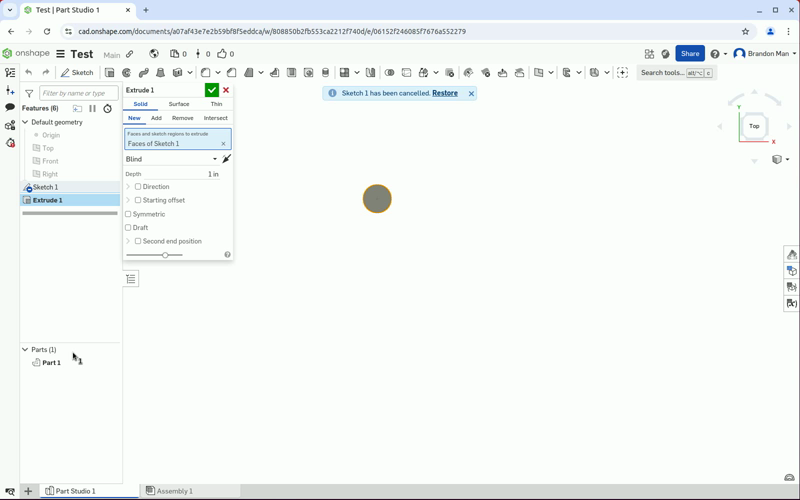
mouse_move(143, 106)
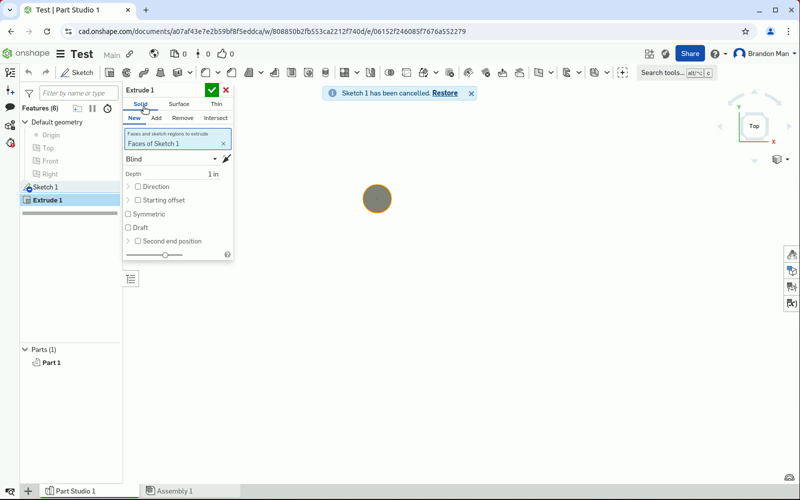
click(143, 106)
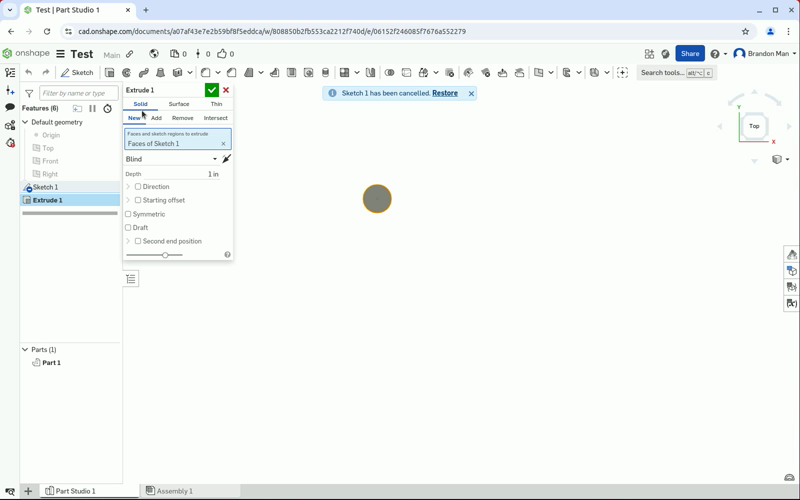
mouse_move(137, 120)
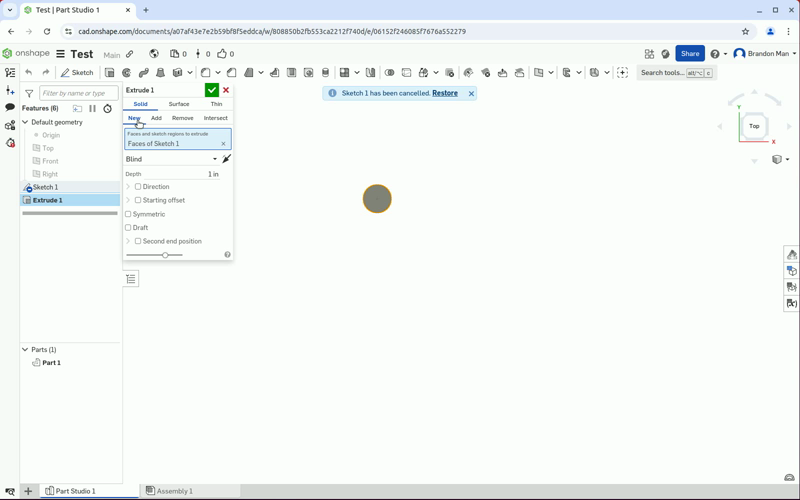
click(137, 120)
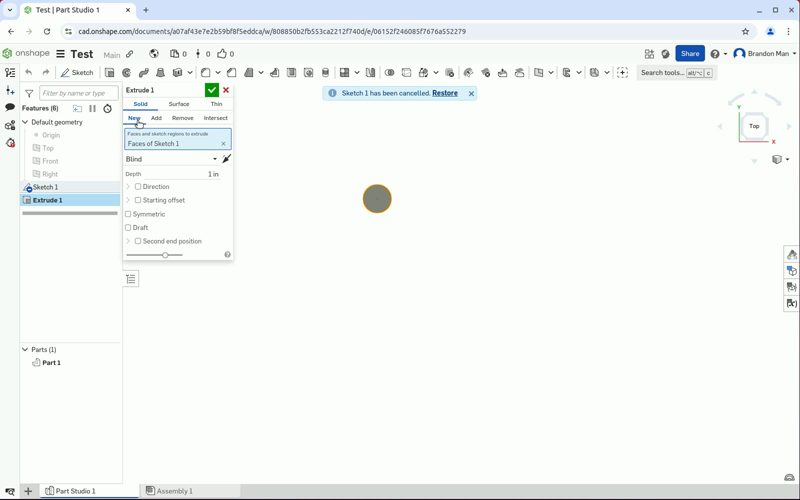
key(tab, 4)
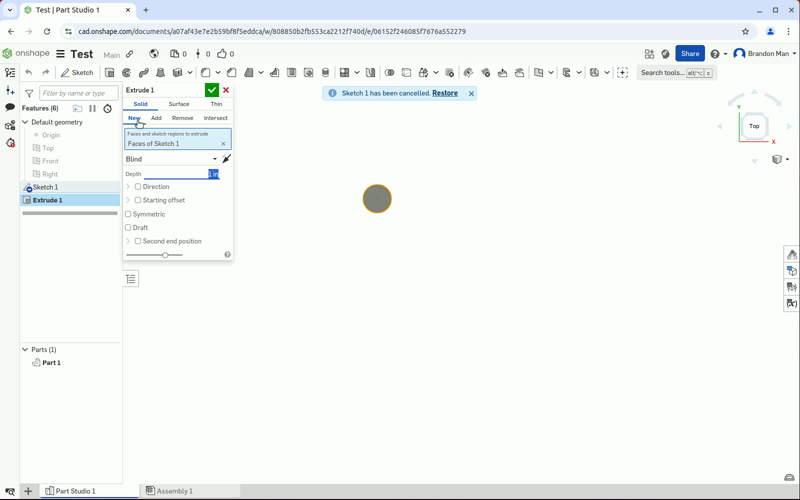
text(4.092)
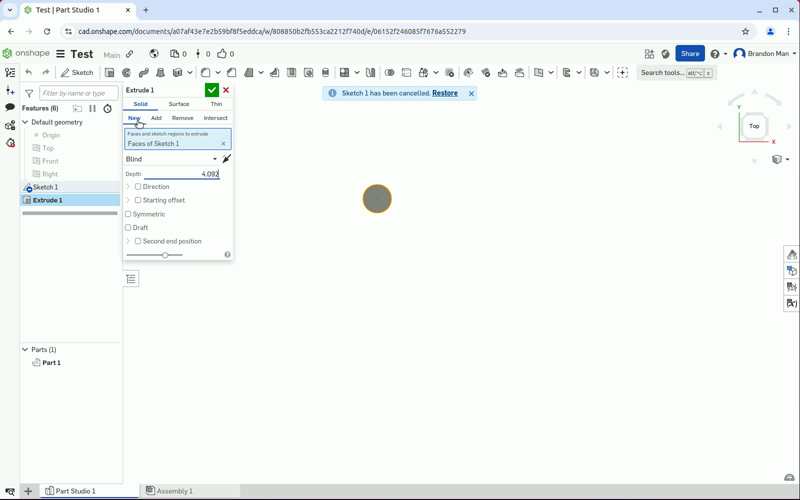
key(enter)
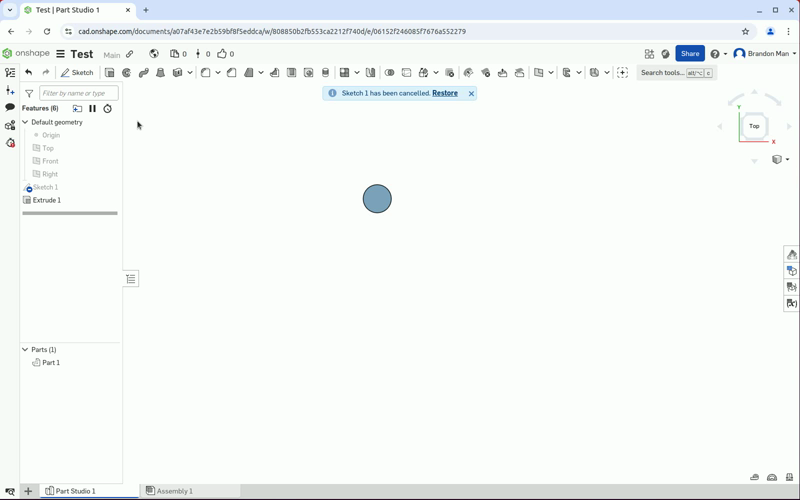
key(shift+h)
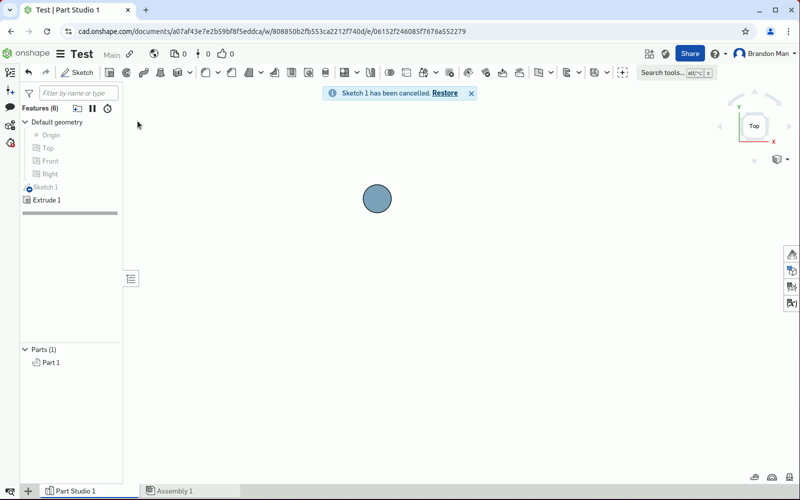
key(shift+h)
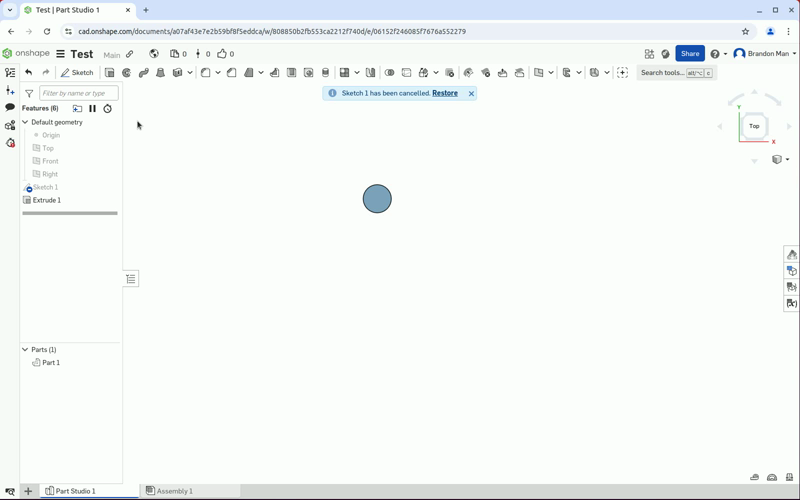
mouse_move(73, 189)
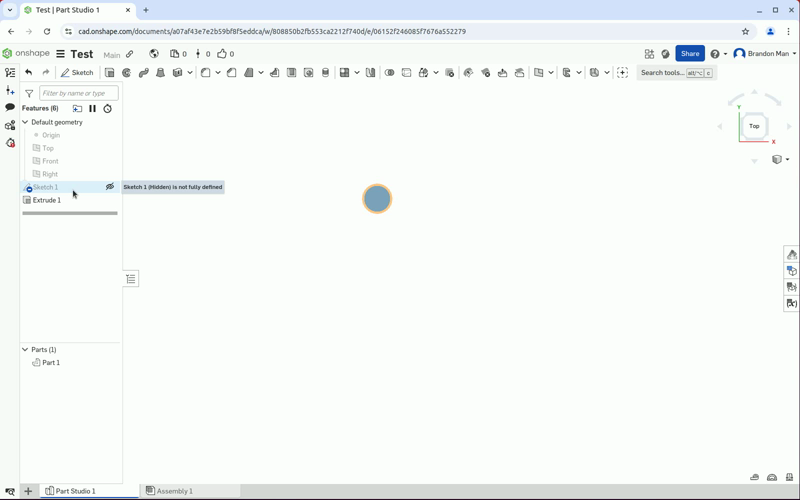
click(73, 189)
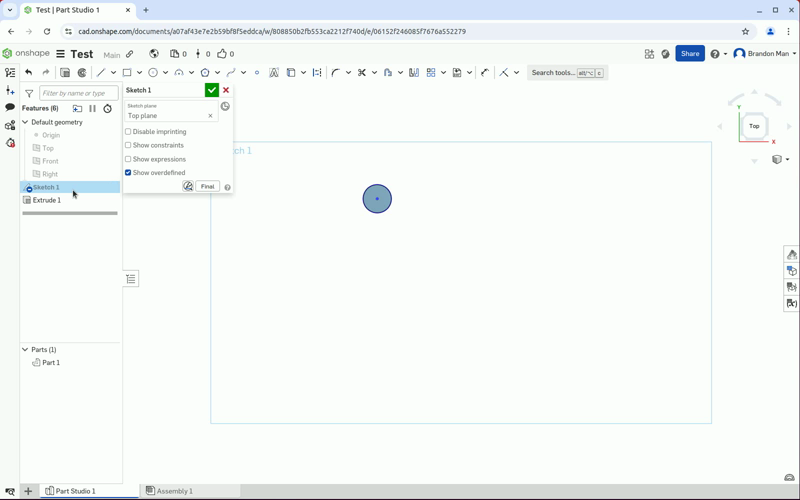
mouse_move(229, 92)
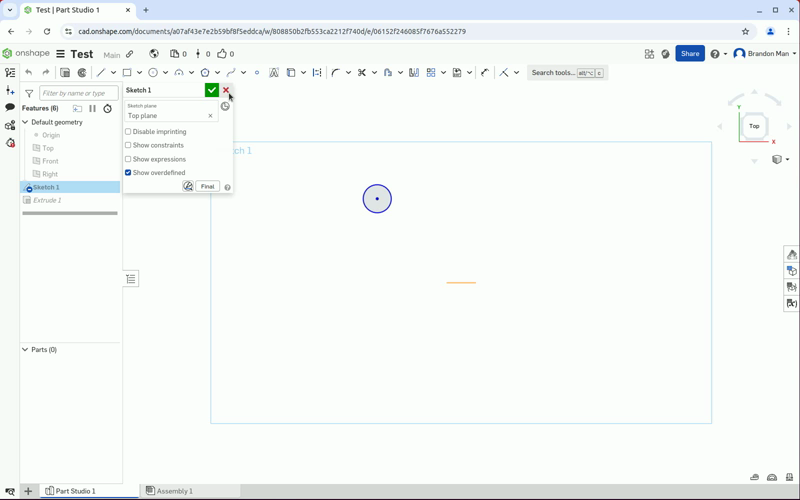
click(229, 92)
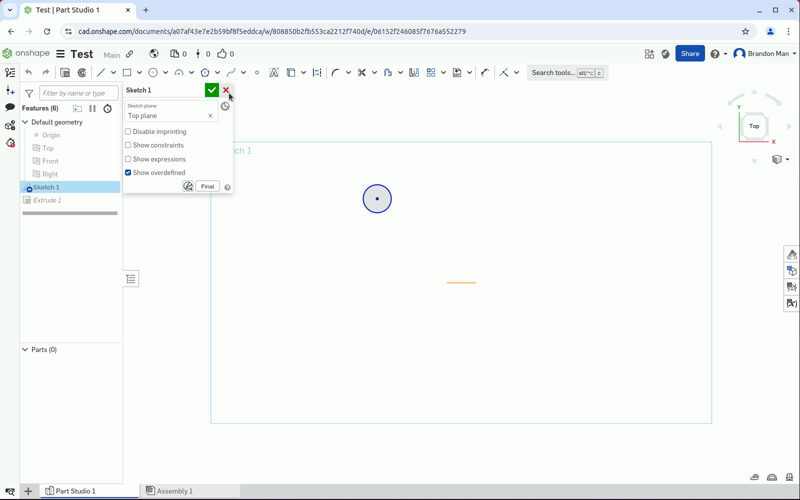
key(shift+s)
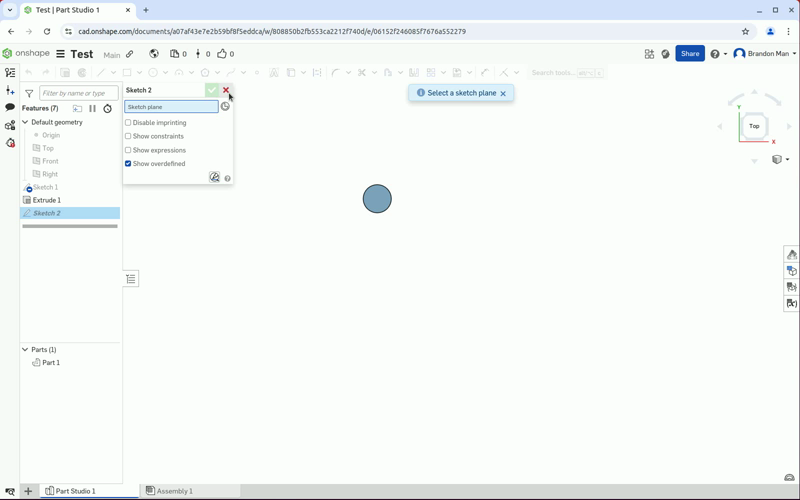
mouse_move(73, 150)
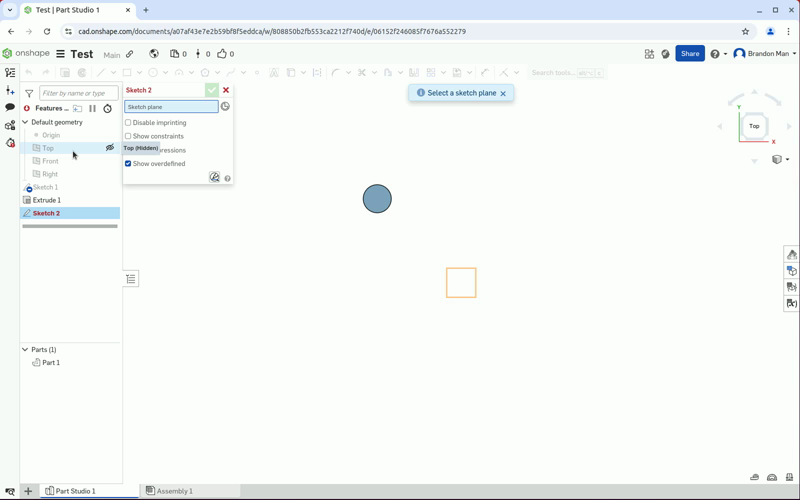
click(73, 150)
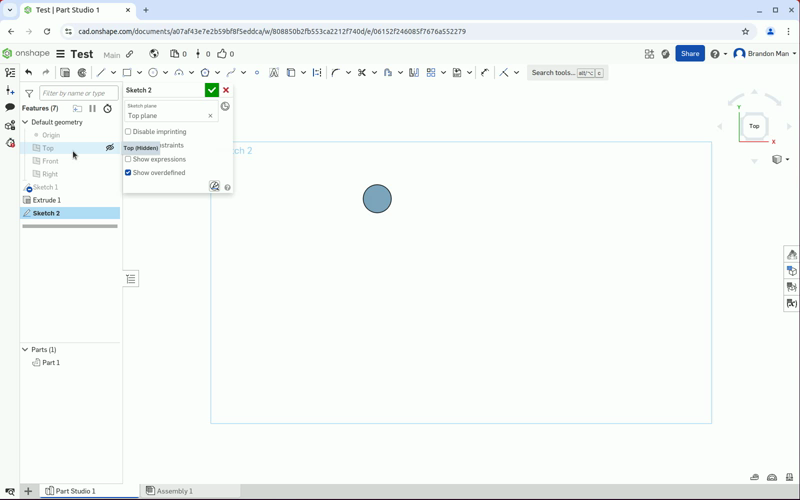
mouse_move(73, 352)
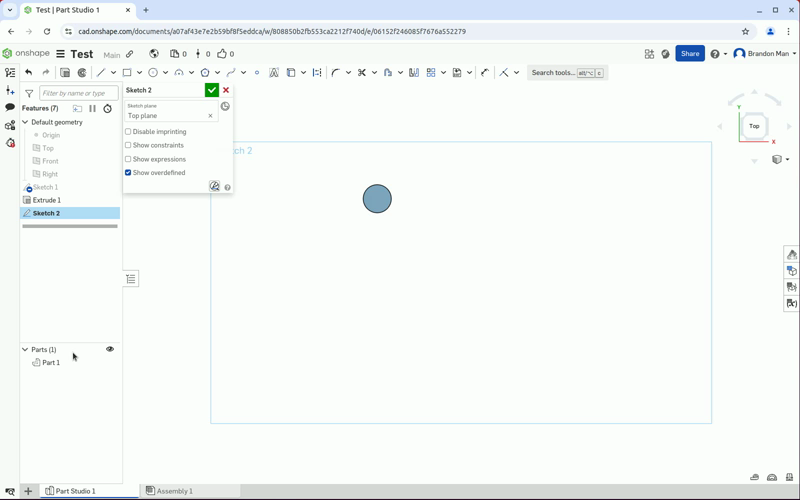
key(y)
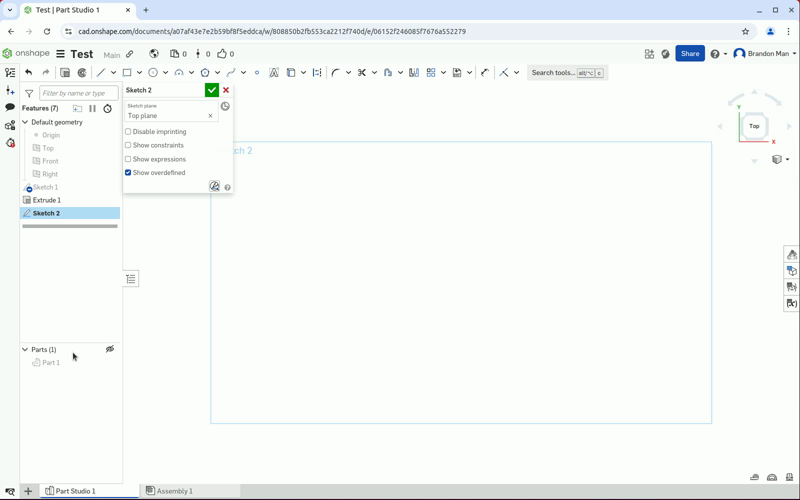
key(c)
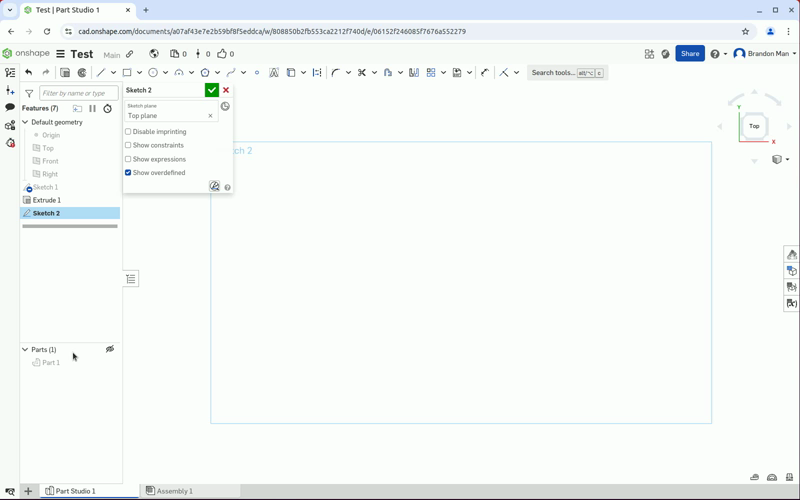
key_down(shift)
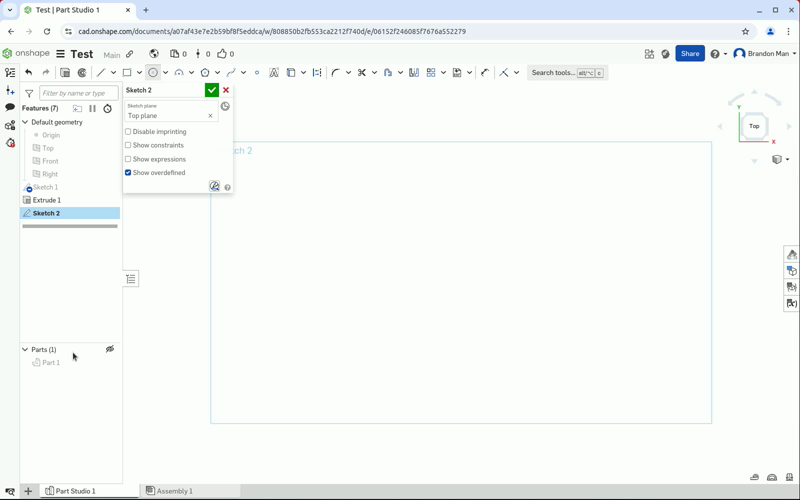
mouse_move(545, 198)
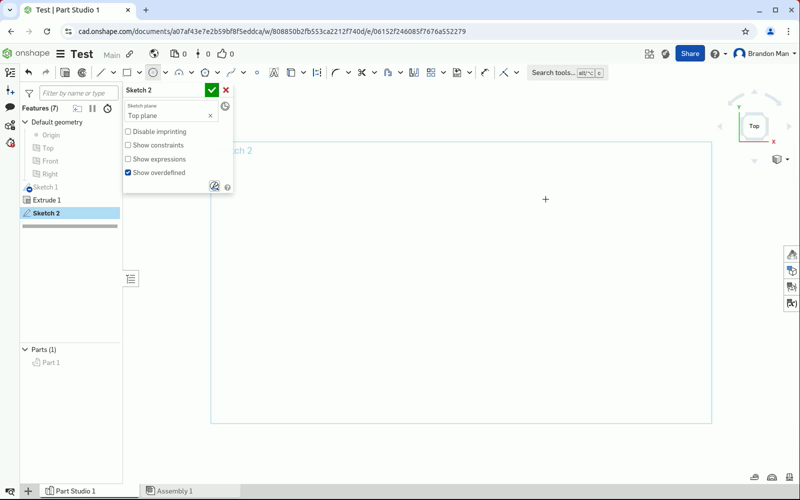
click(545, 198)
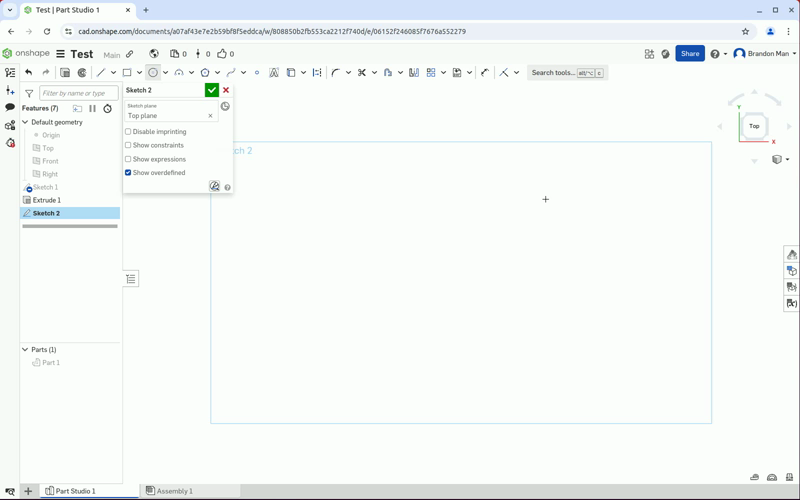
key_up(shift)
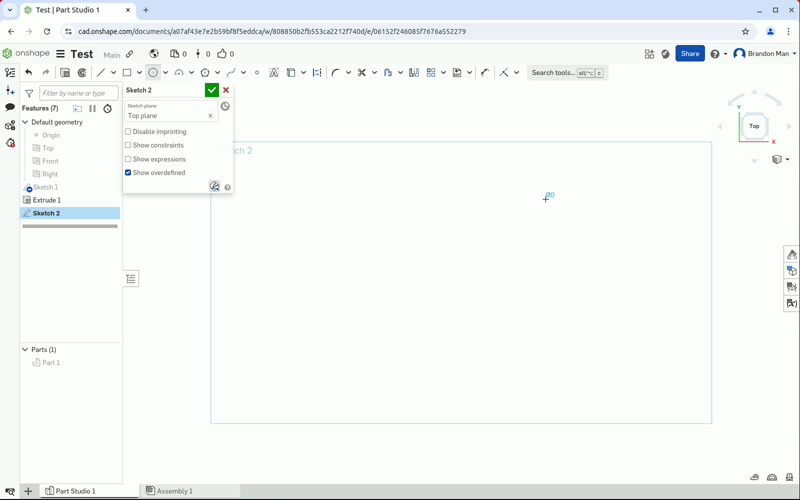
mouse_move(560, 198)
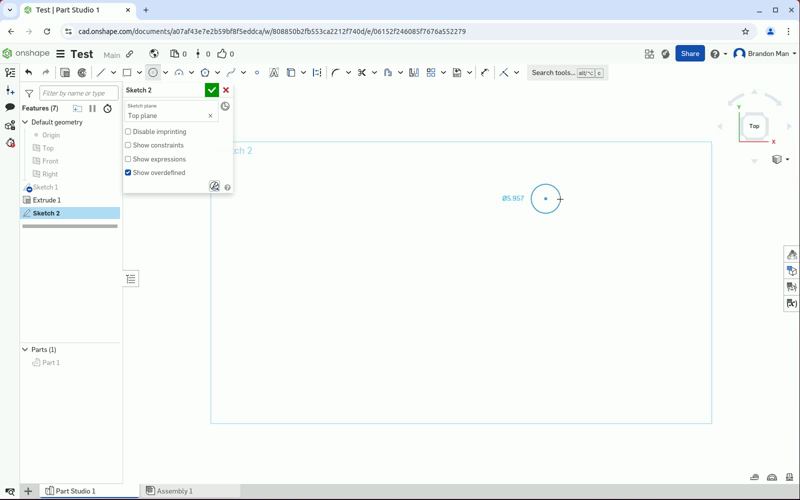
click(560, 198)
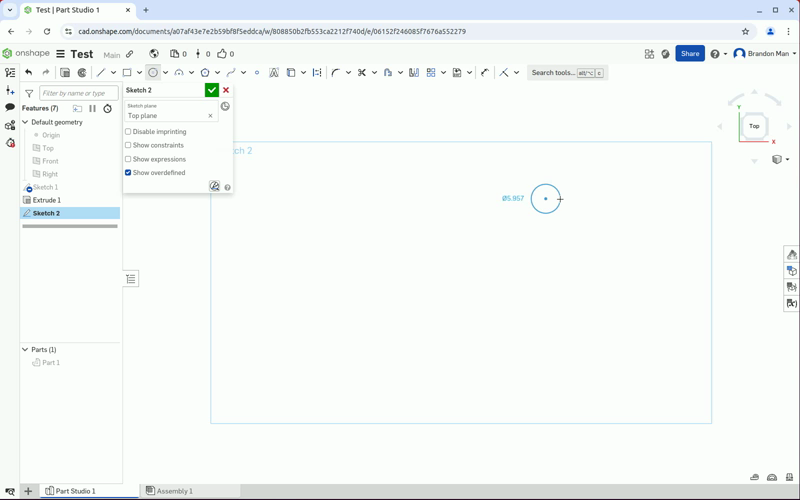
key(esc)
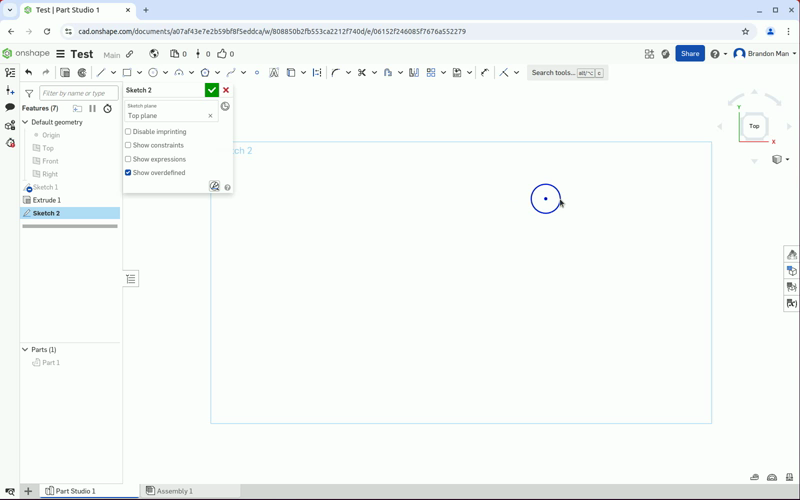
mouse_move(544, 199)
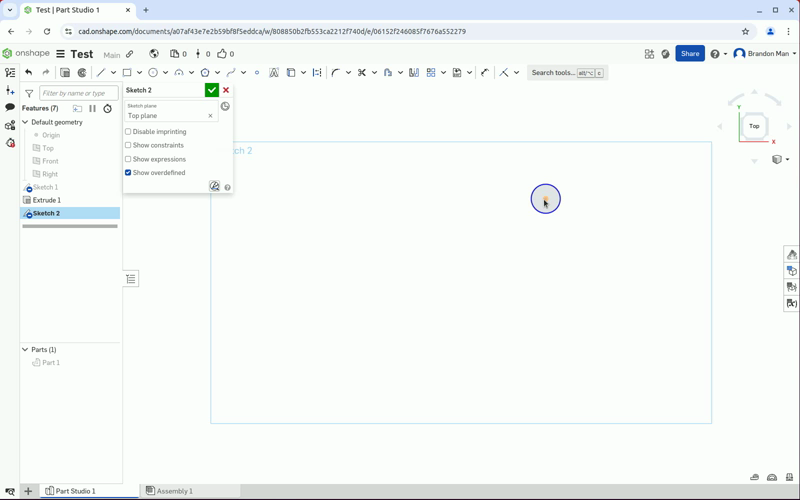
scroll(6)
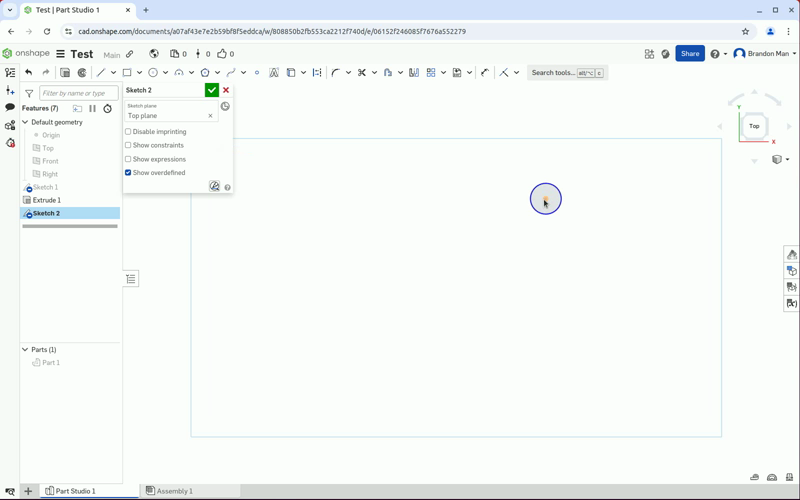
scroll(6)
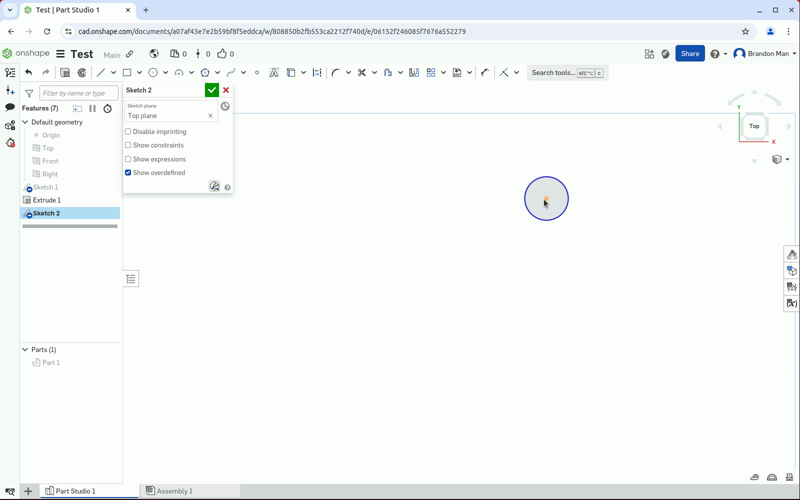
scroll(6)
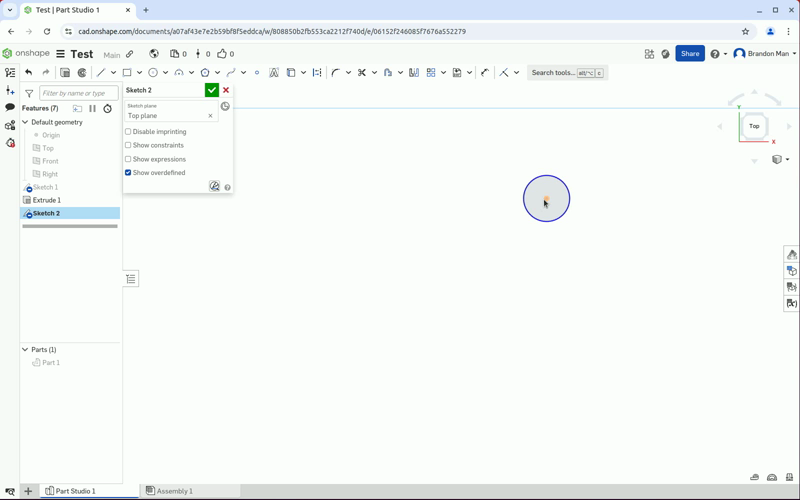
scroll(6)
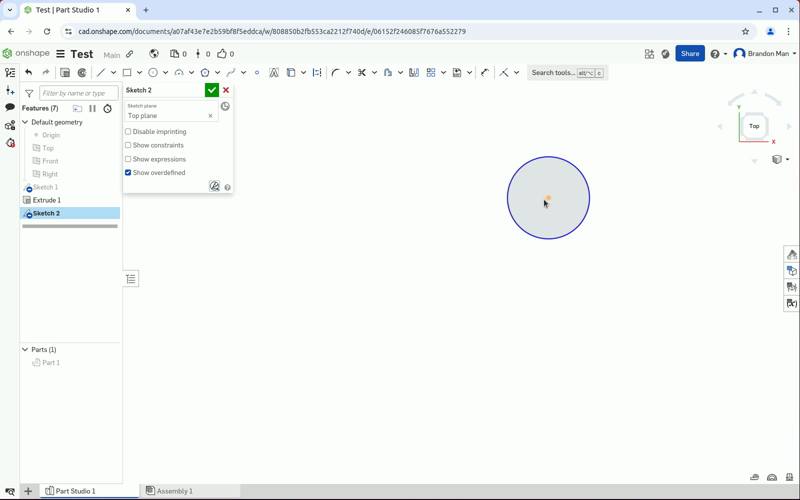
scroll(6)
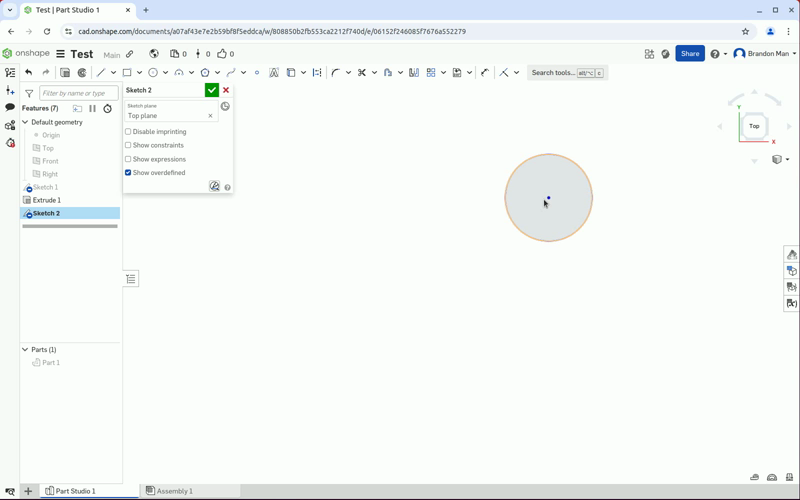
scroll(6)
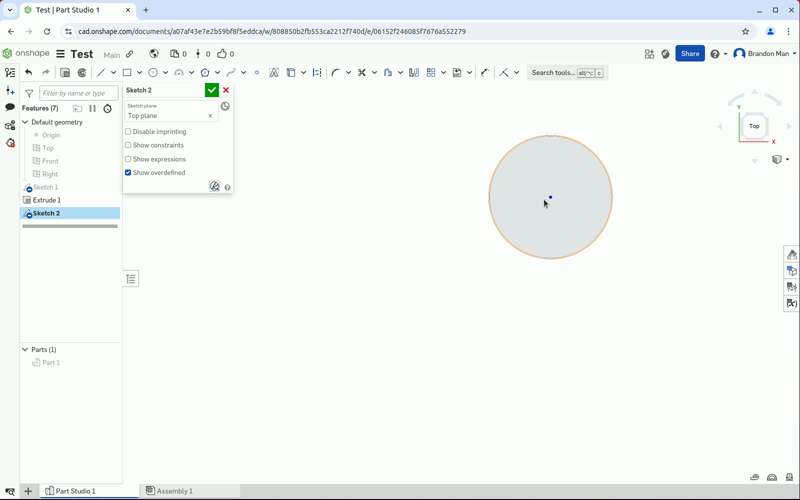
scroll(6)
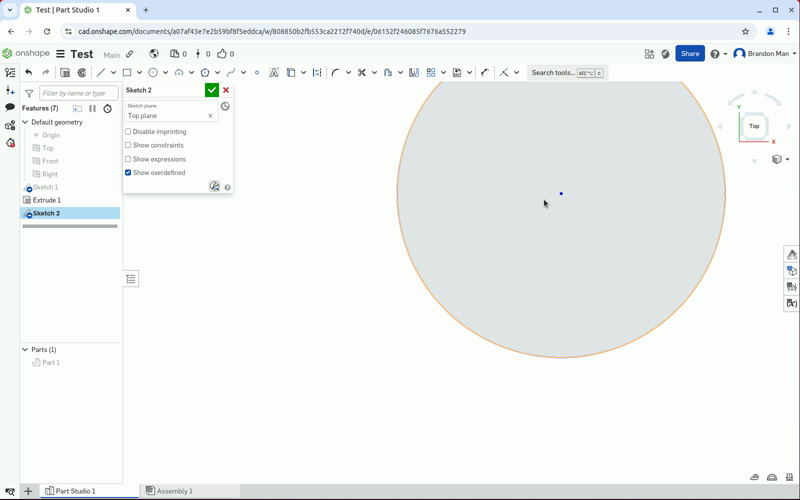
click(544, 199)
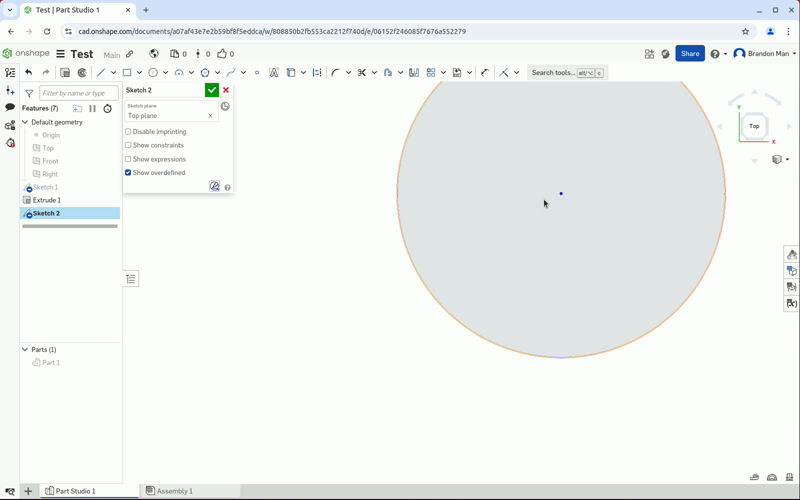
scroll(-6)
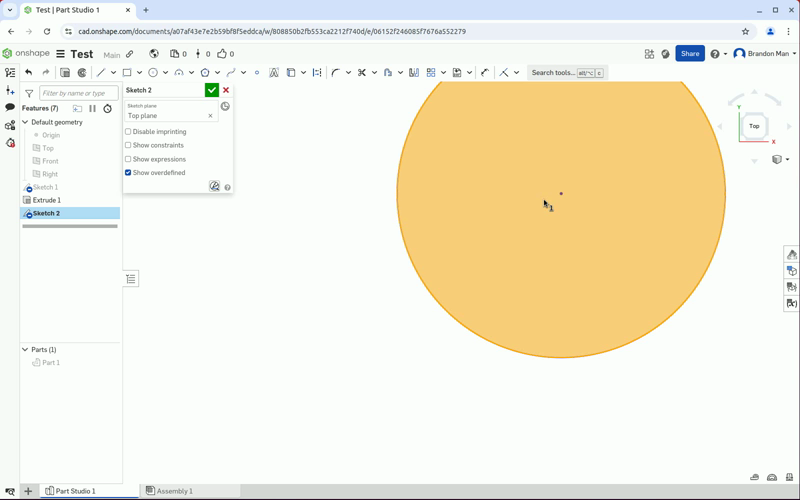
scroll(-6)
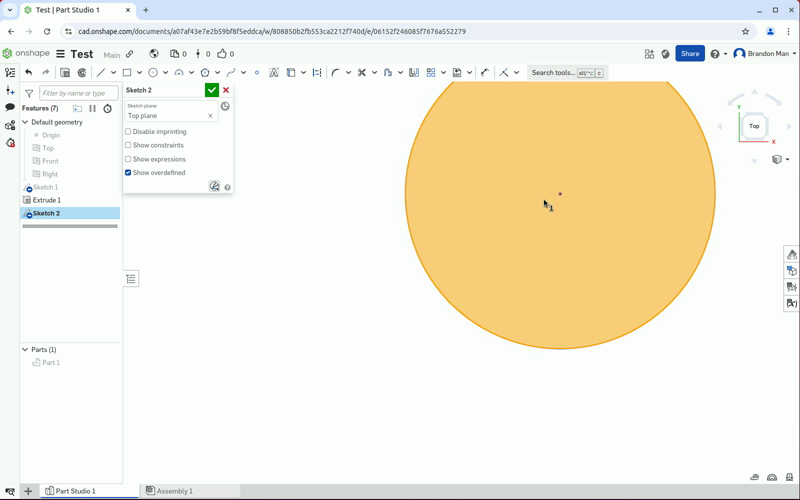
scroll(-6)
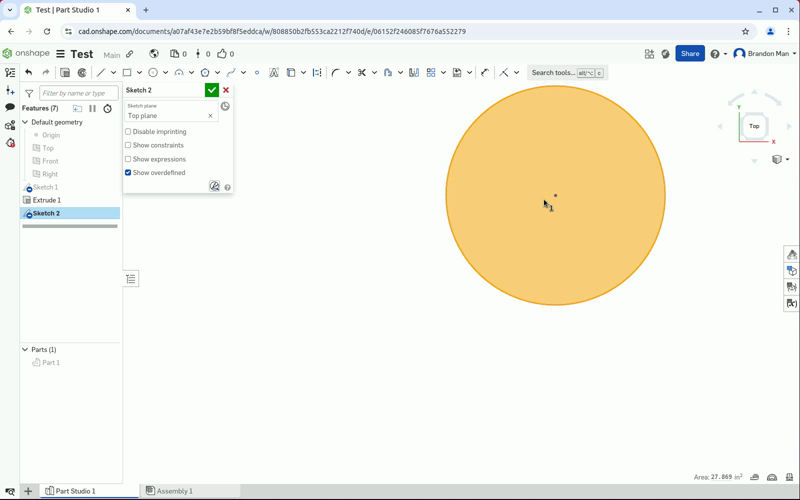
scroll(-6)
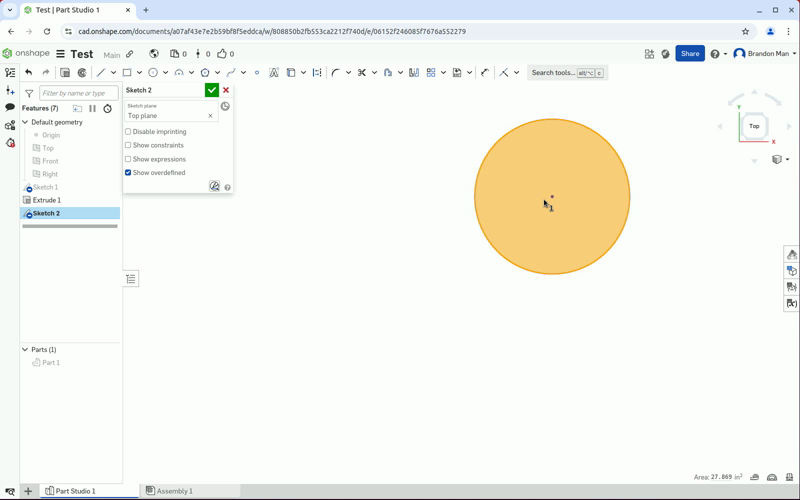
scroll(-6)
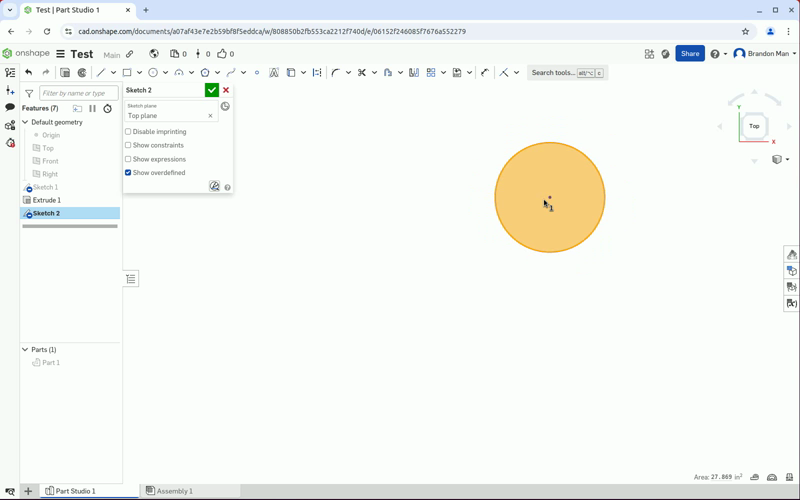
scroll(-6)
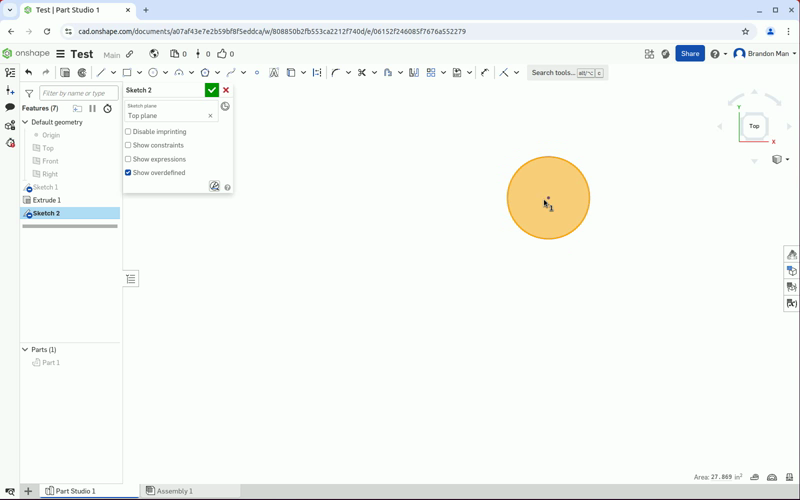
scroll(-6)
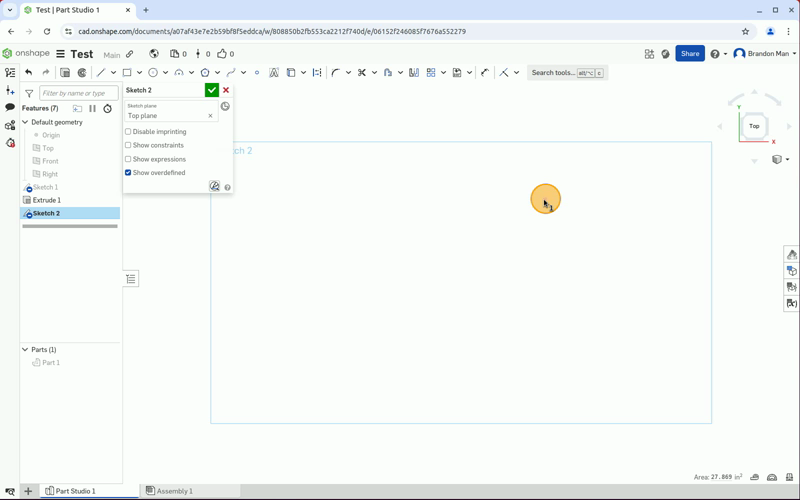
mouse_move(73, 352)
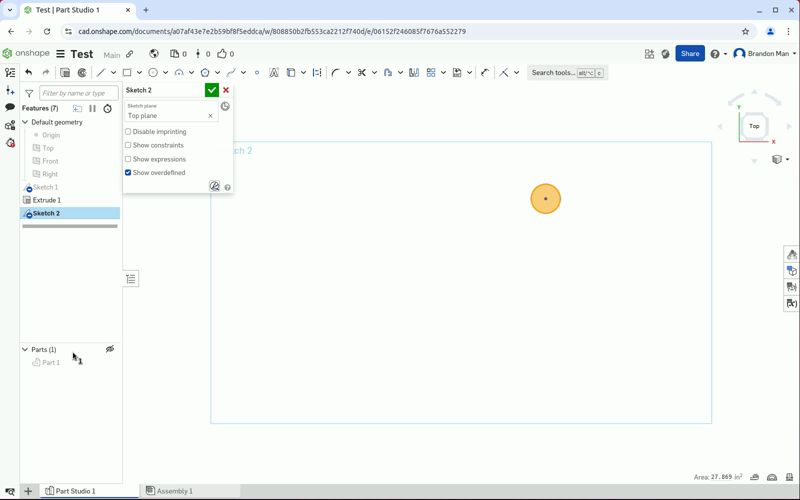
key(shift+y)
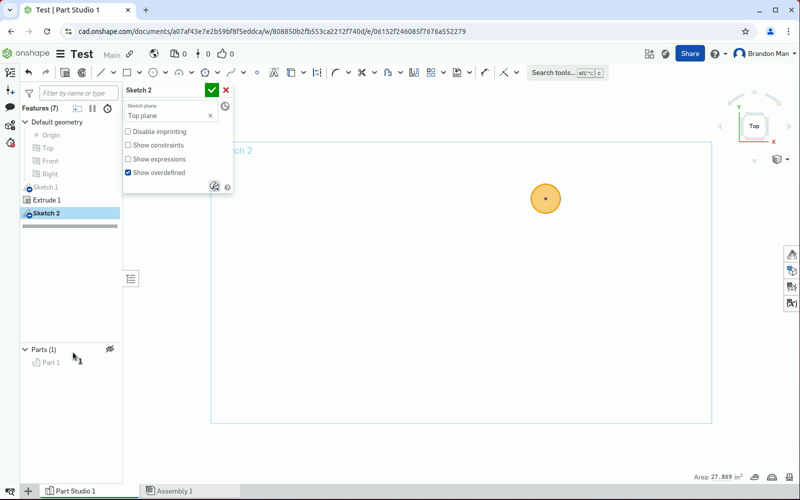
key(shift+e)
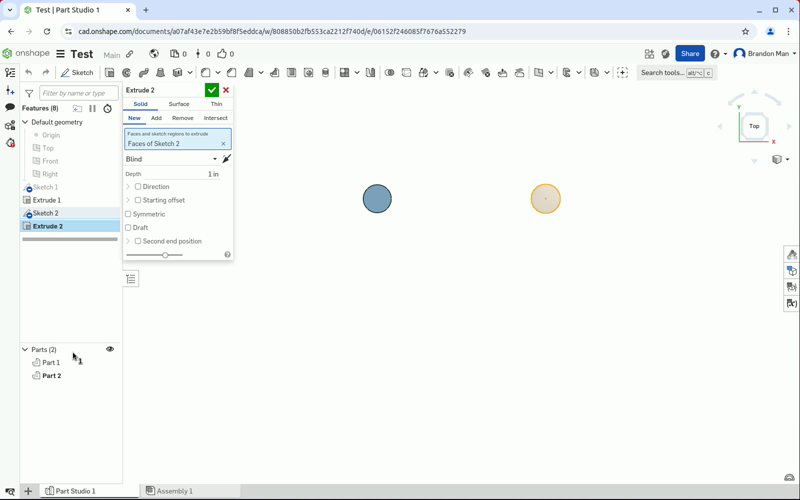
mouse_move(143, 106)
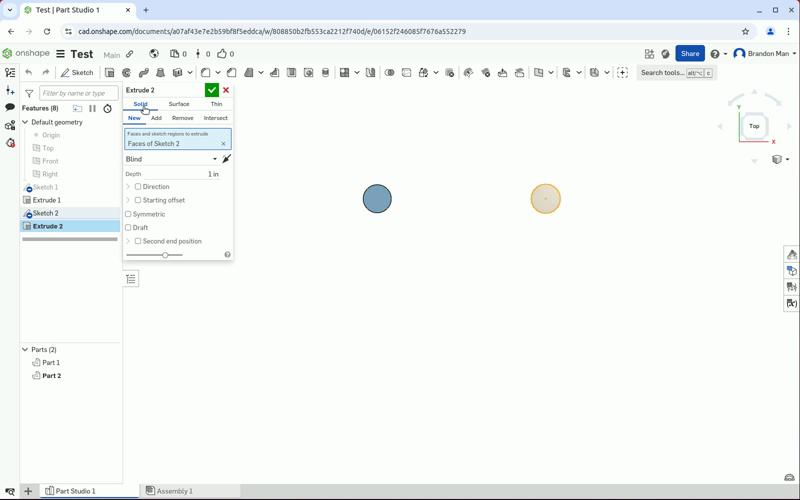
click(143, 106)
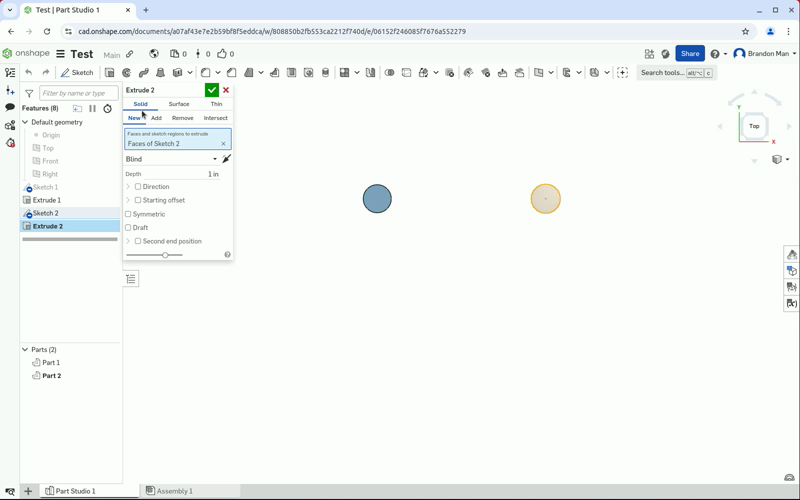
mouse_move(137, 120)
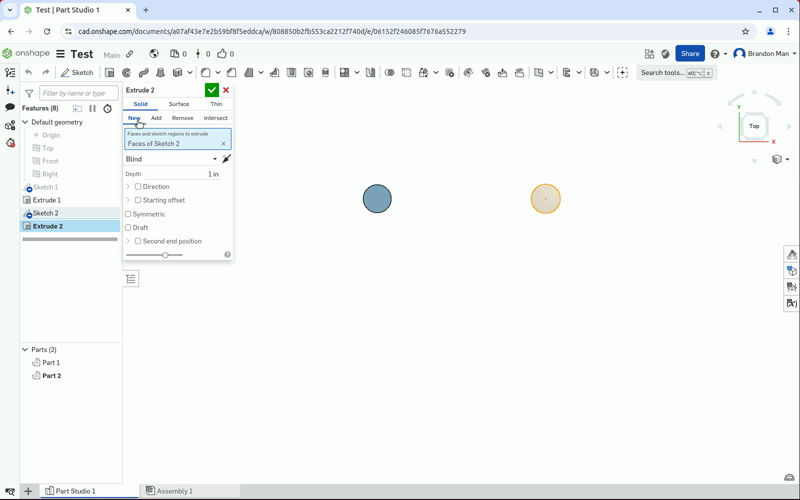
click(137, 120)
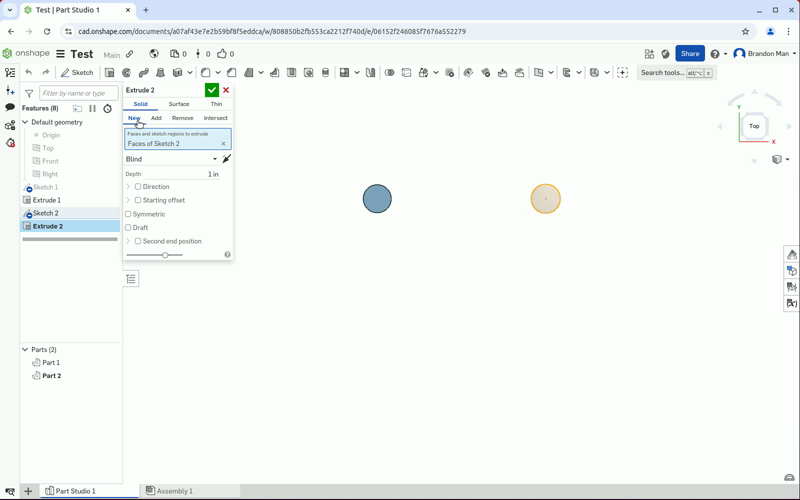
key(tab, 4)
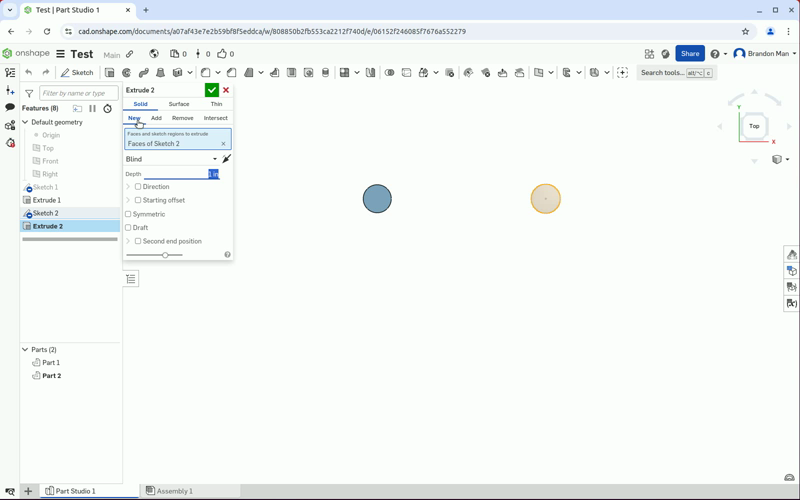
text(4.092)
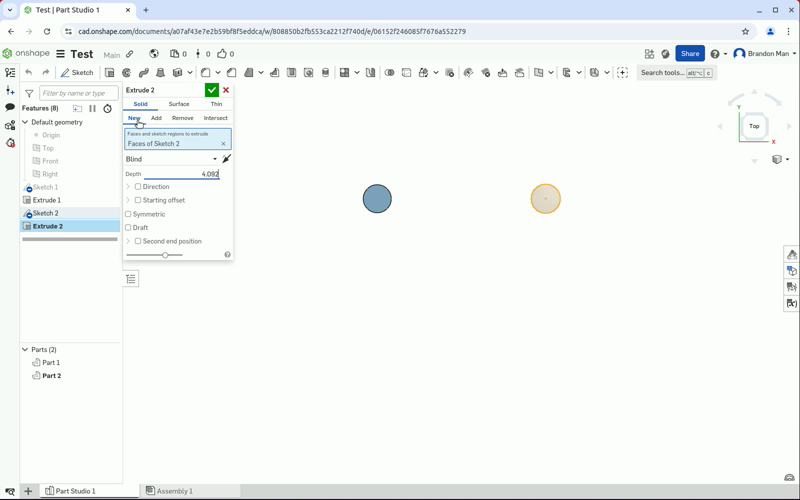
key(enter)
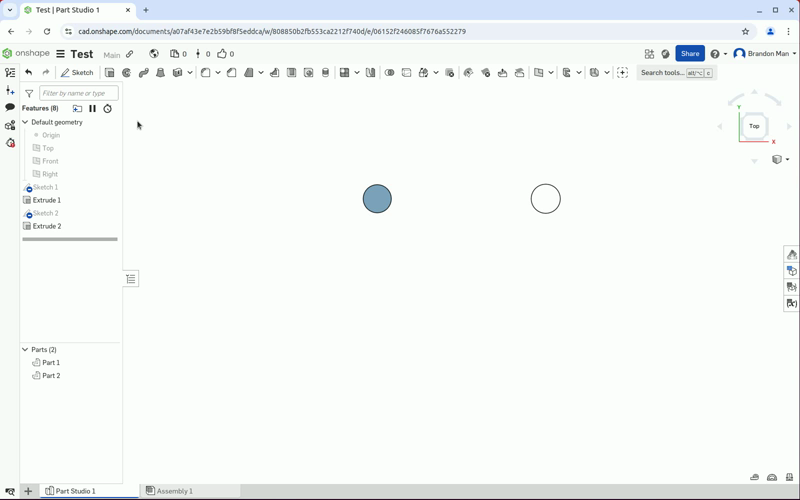
key(shift+h)
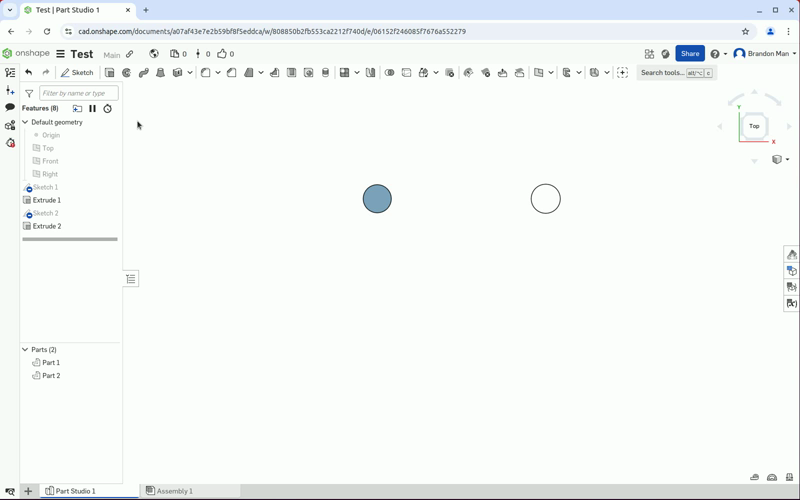
key(shift+h)
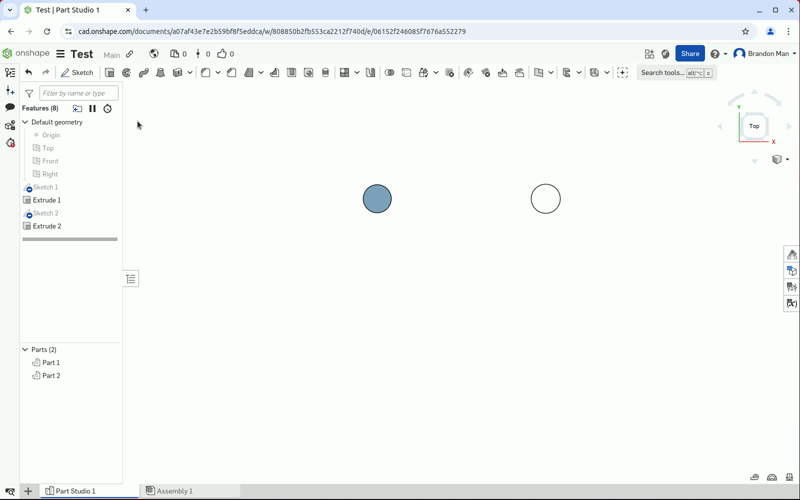
mouse_move(73, 189)
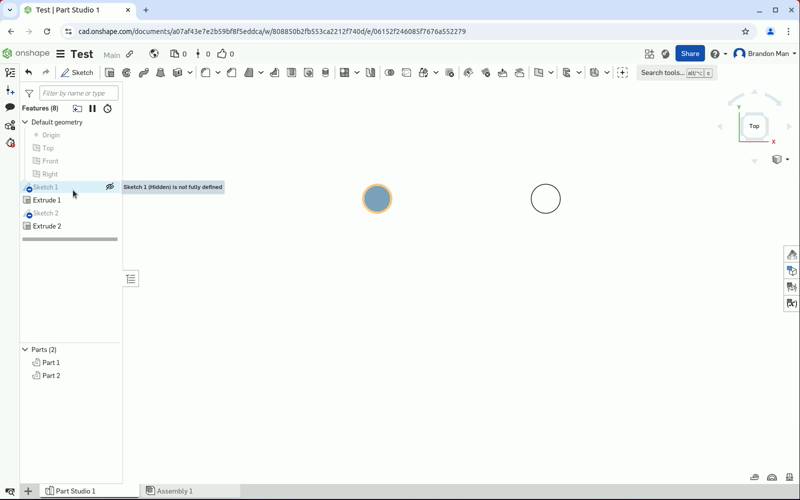
click(73, 189)
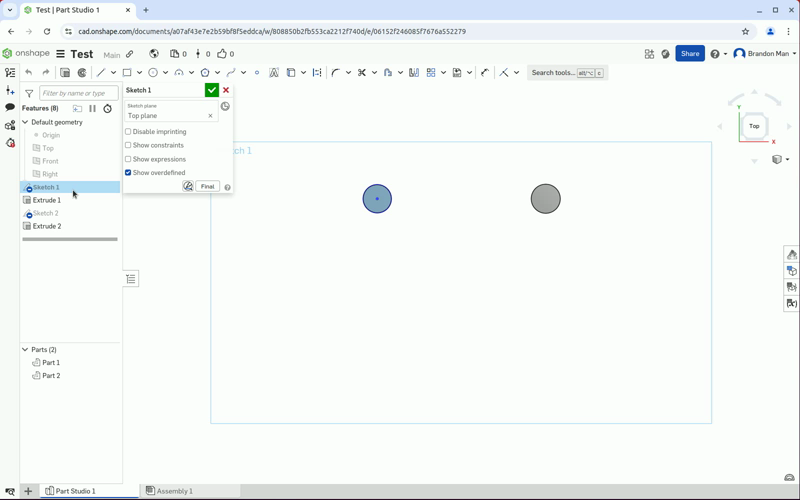
mouse_move(229, 92)
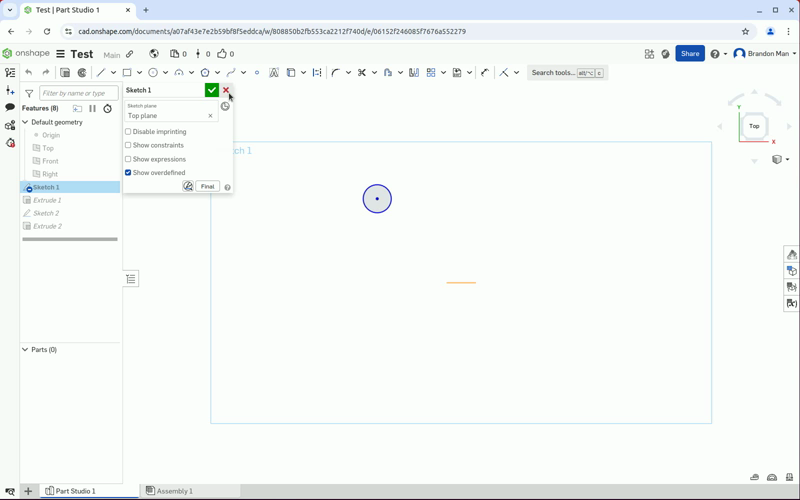
click(229, 92)
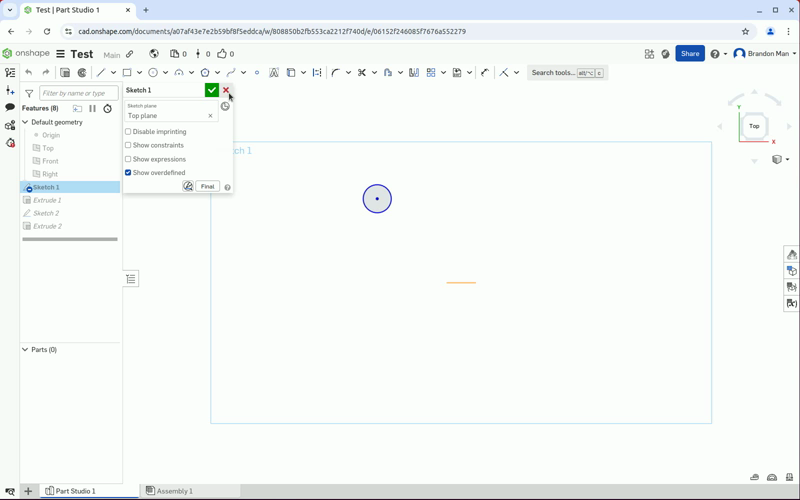
key(shift+s)
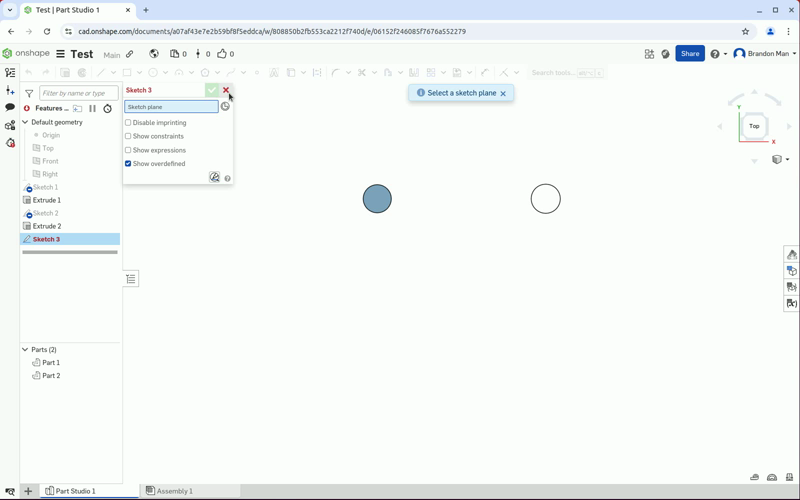
mouse_move(73, 150)
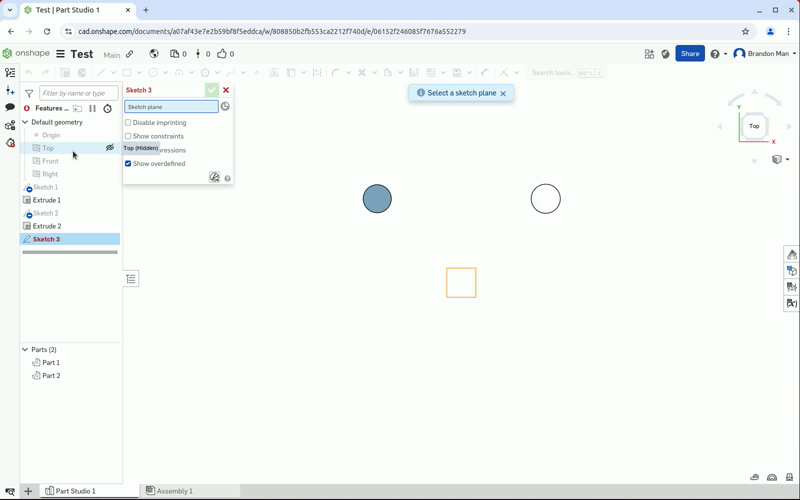
click(73, 150)
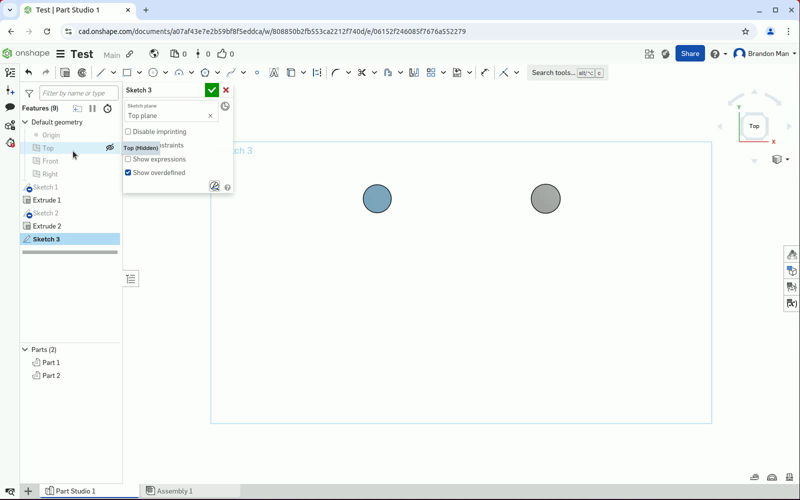
mouse_move(73, 352)
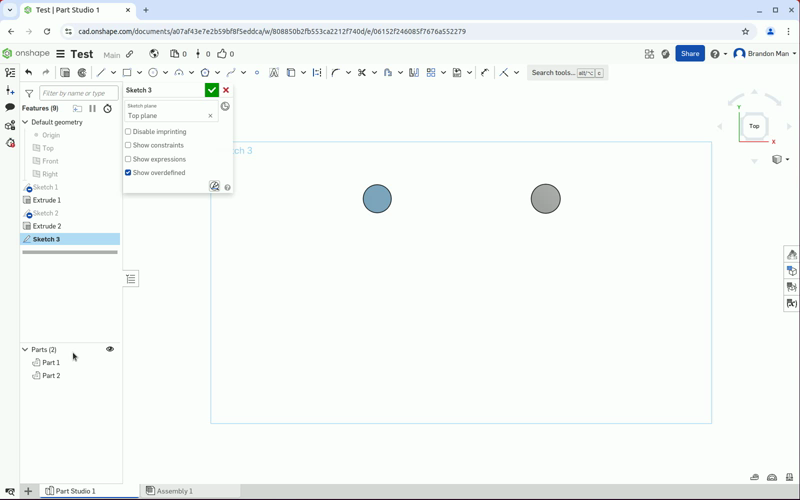
key(y)
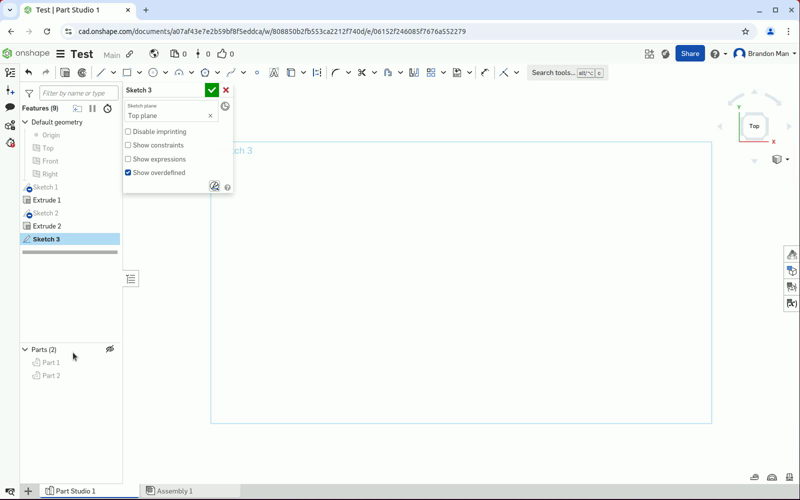
key(a)
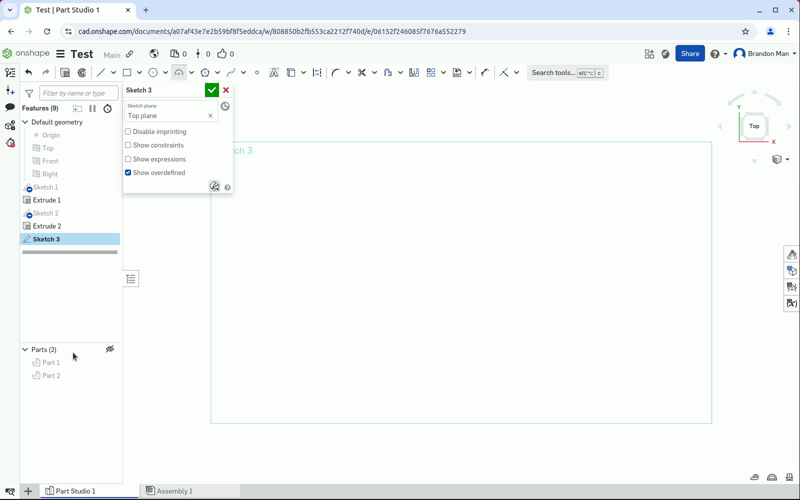
key_down(shift)
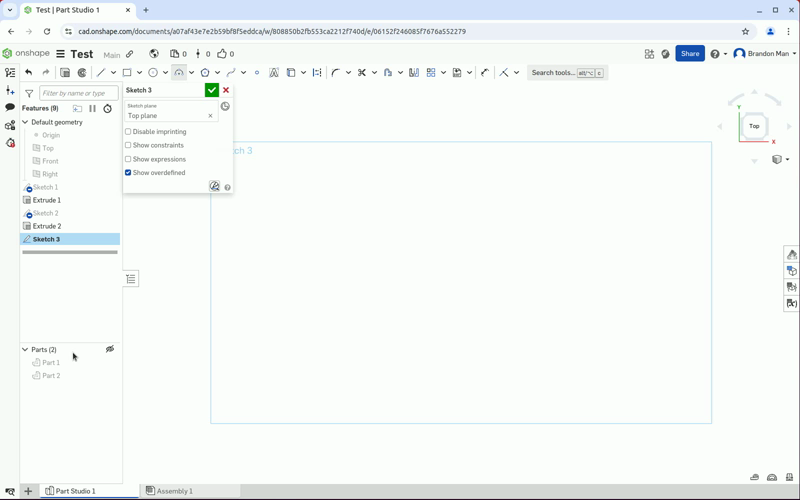
mouse_move(363, 339)
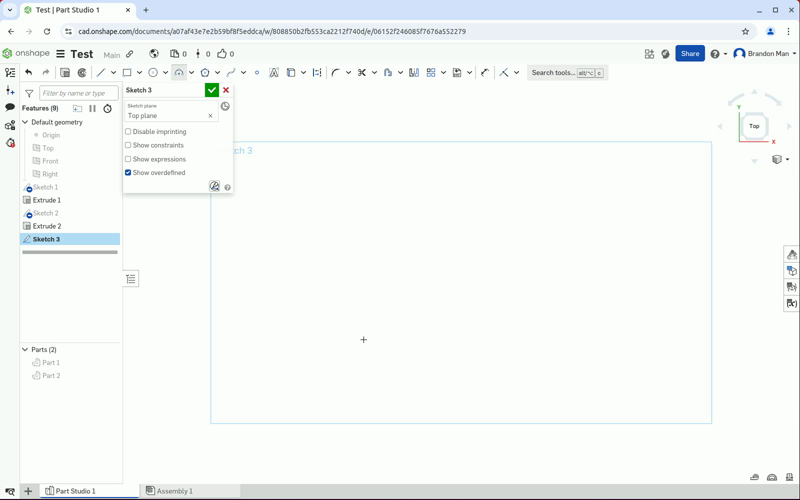
click(363, 339)
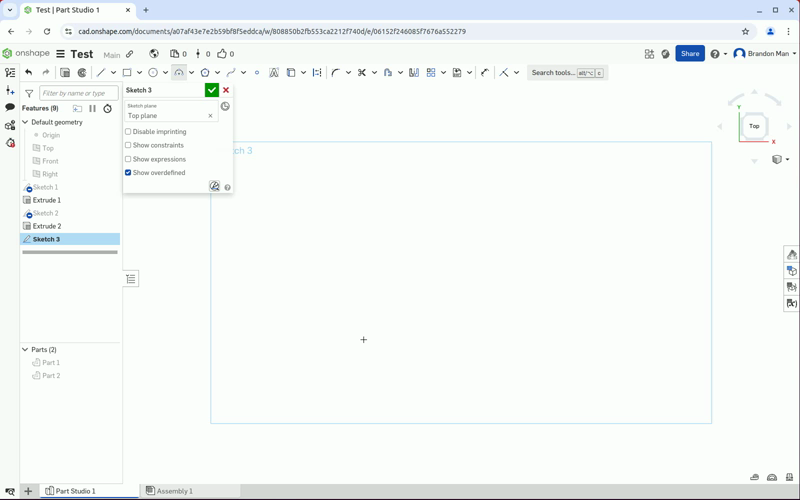
key_up(shift)
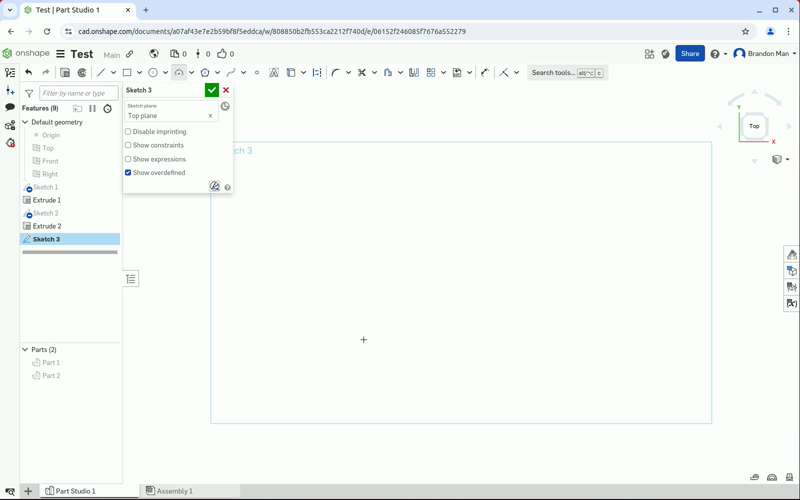
key_down(shift)
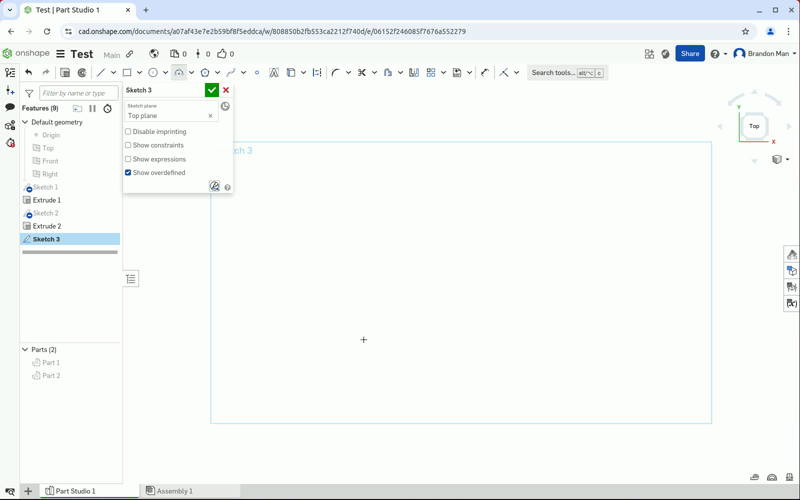
mouse_move(557, 339)
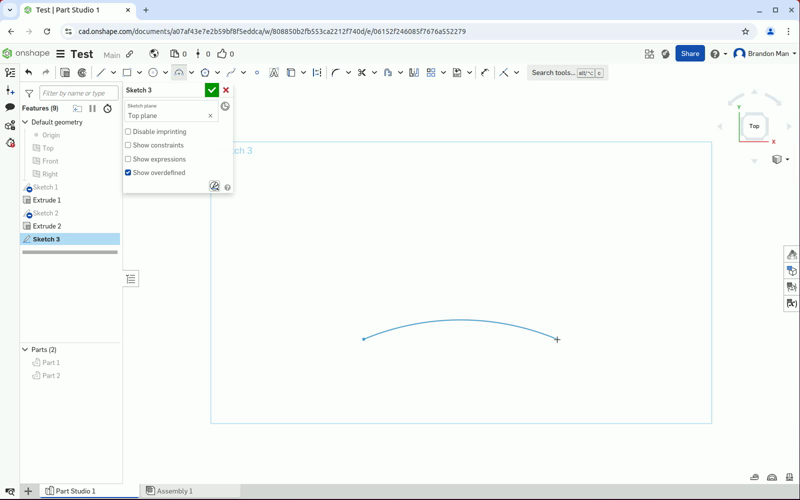
click(557, 339)
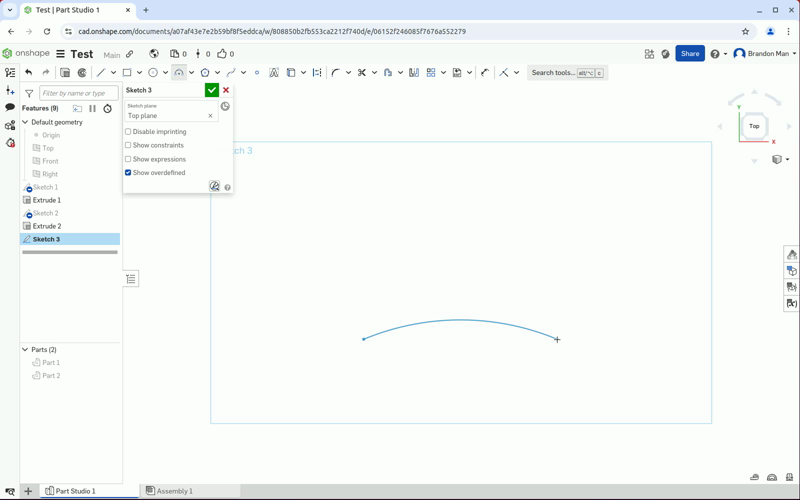
mouse_move(460, 394)
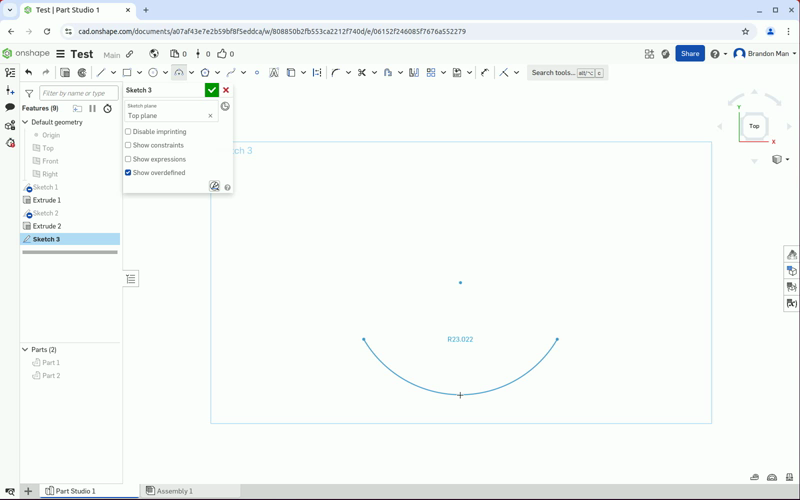
click(460, 394)
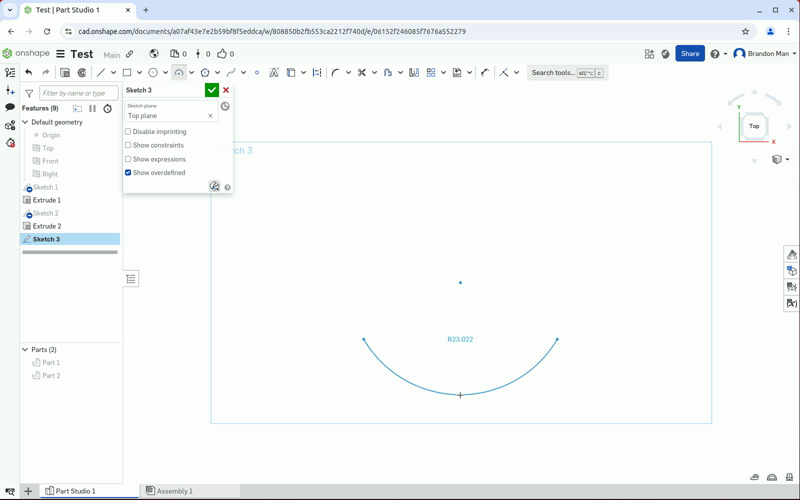
key_up(shift)
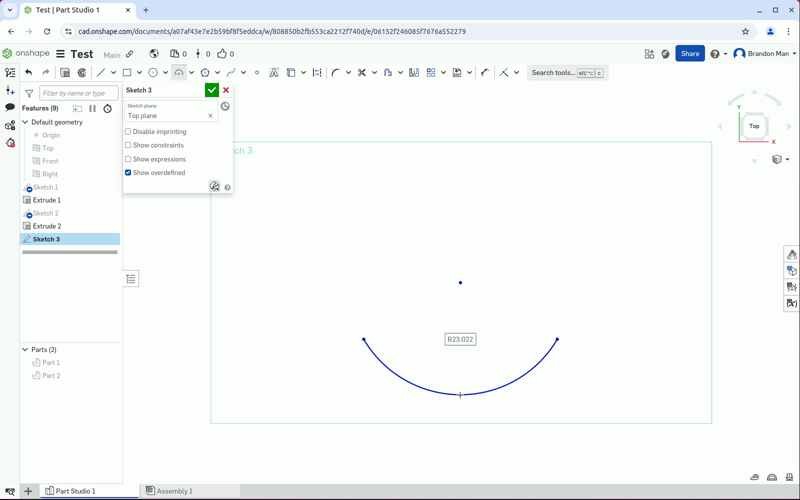
mouse_move(557, 339)
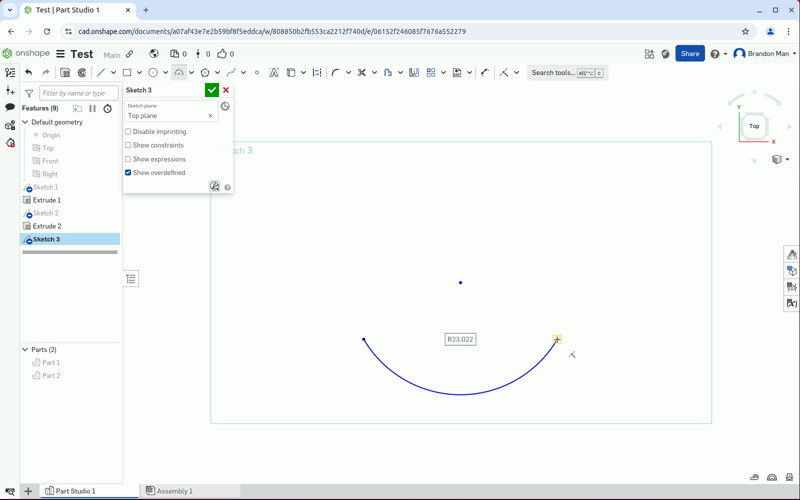
click(557, 339)
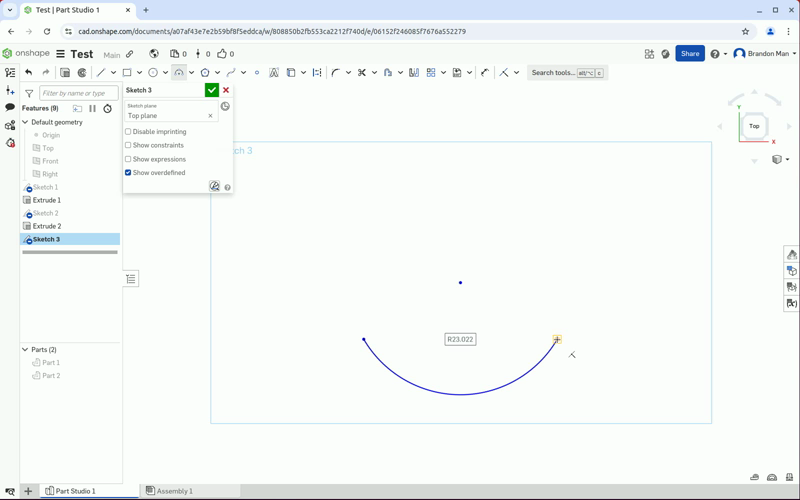
mouse_move(363, 339)
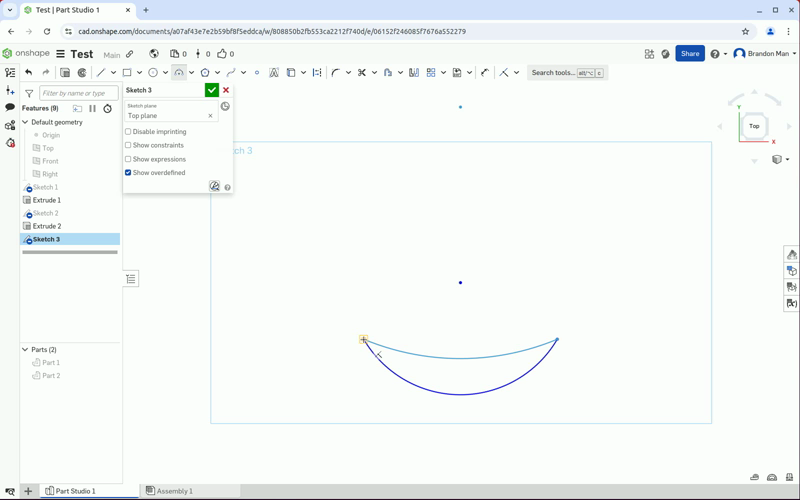
click(363, 339)
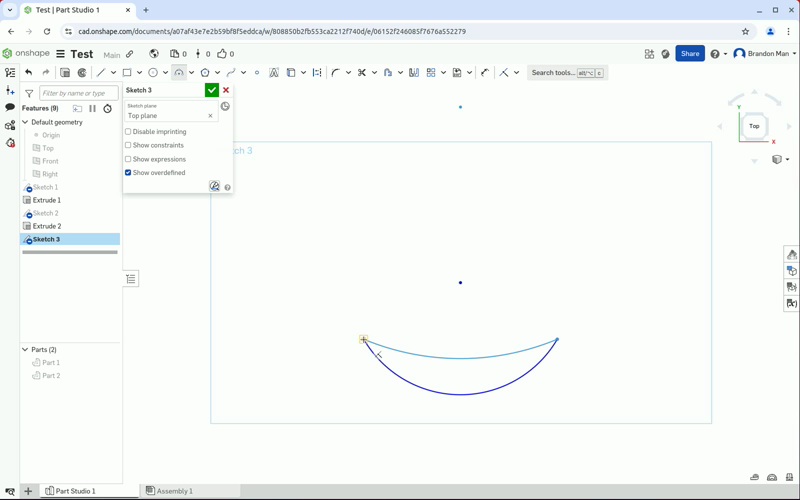
key_down(shift)
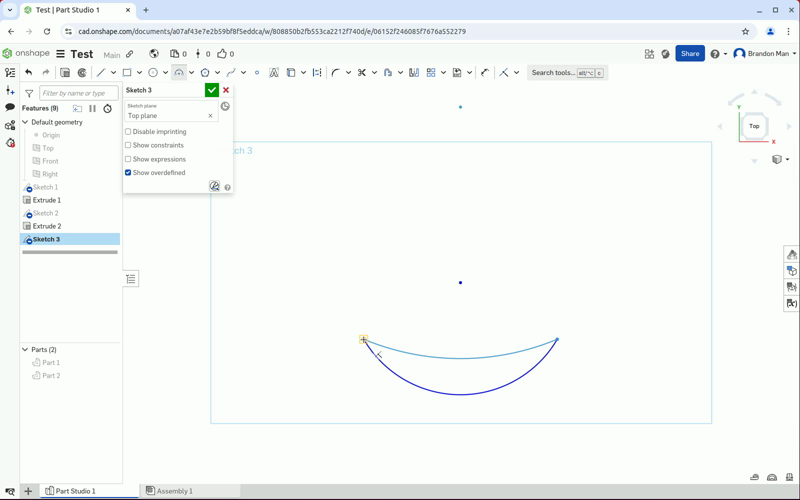
mouse_move(460, 378)
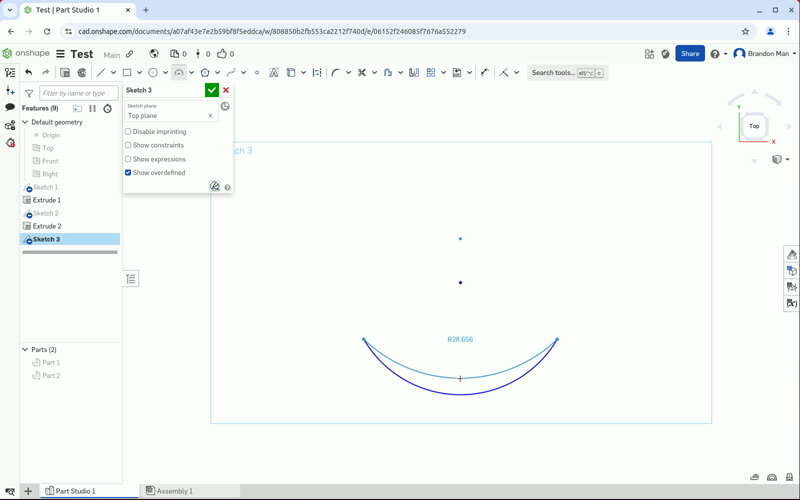
click(460, 378)
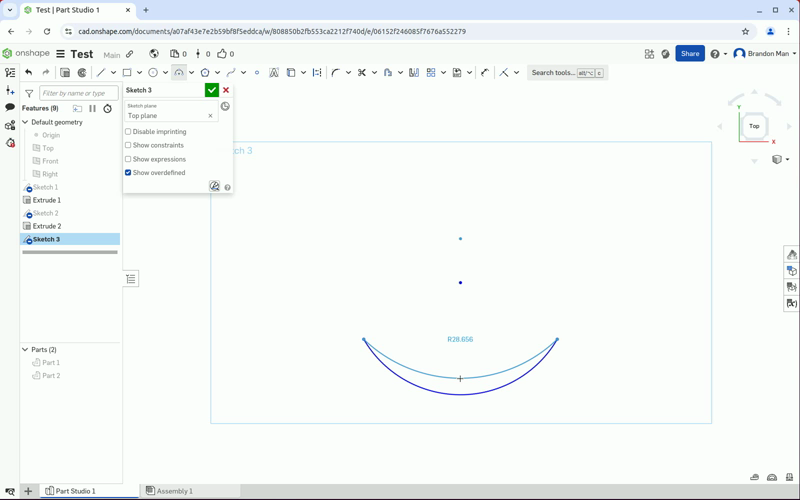
key_up(shift)
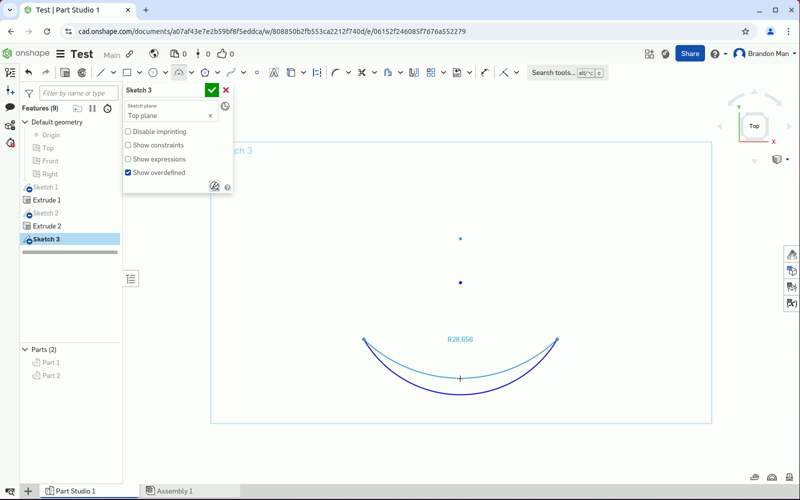
key(esc)
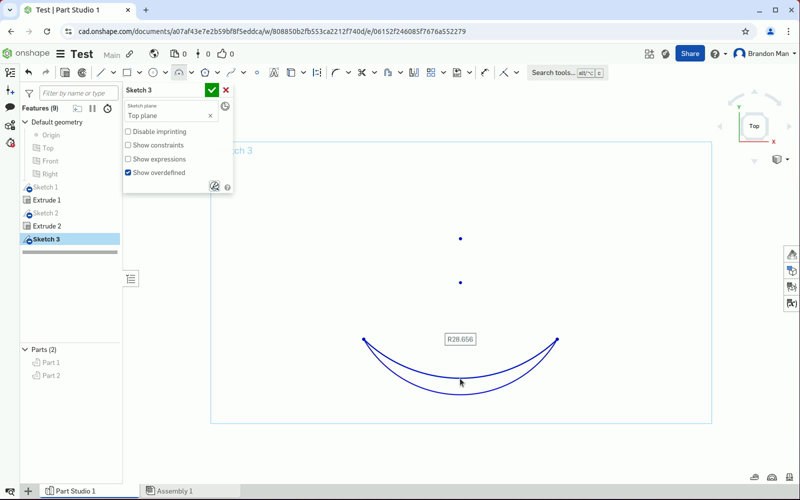
mouse_move(405, 370)
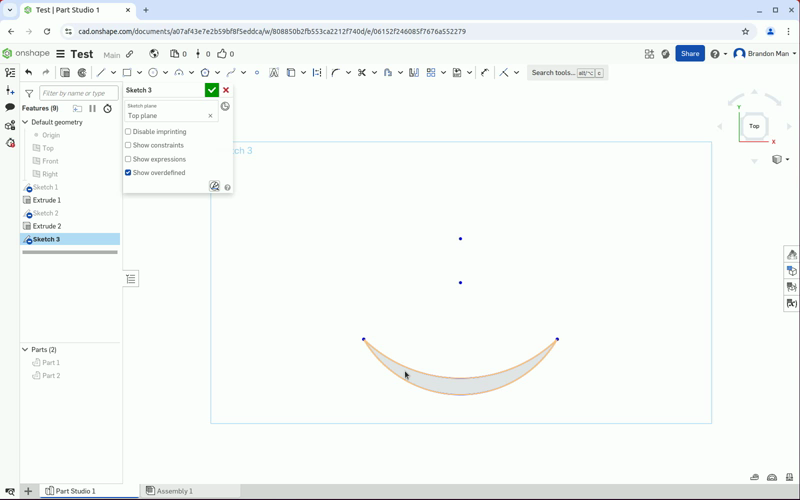
click(405, 370)
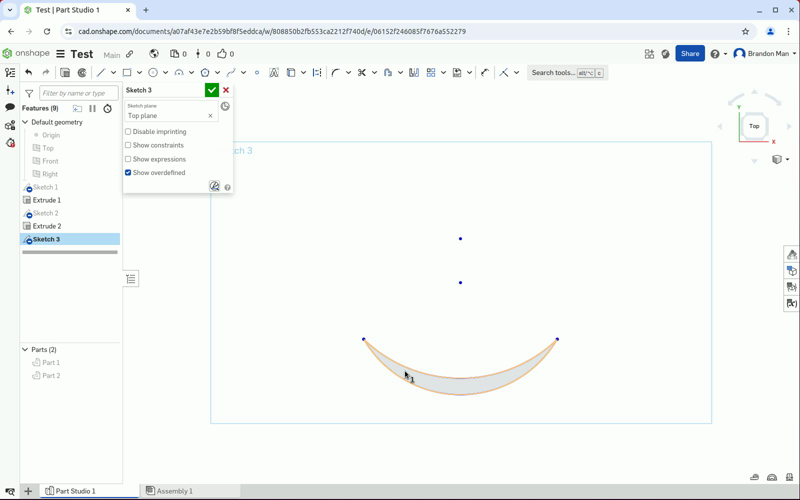
mouse_move(73, 352)
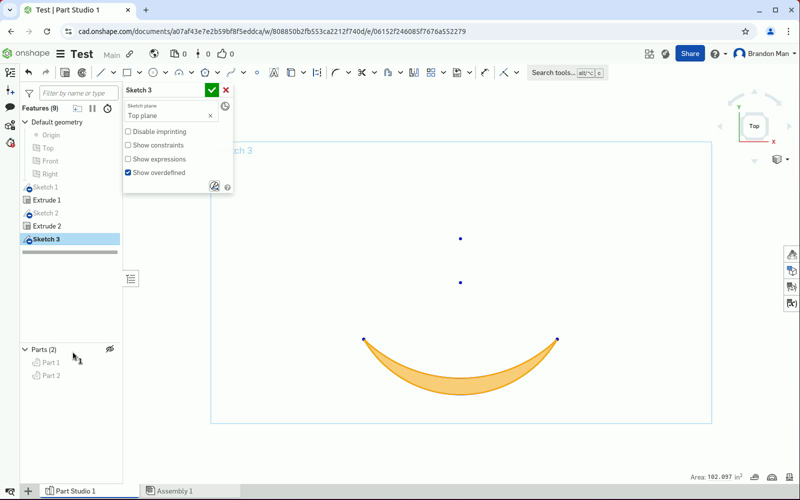
key(shift+y)
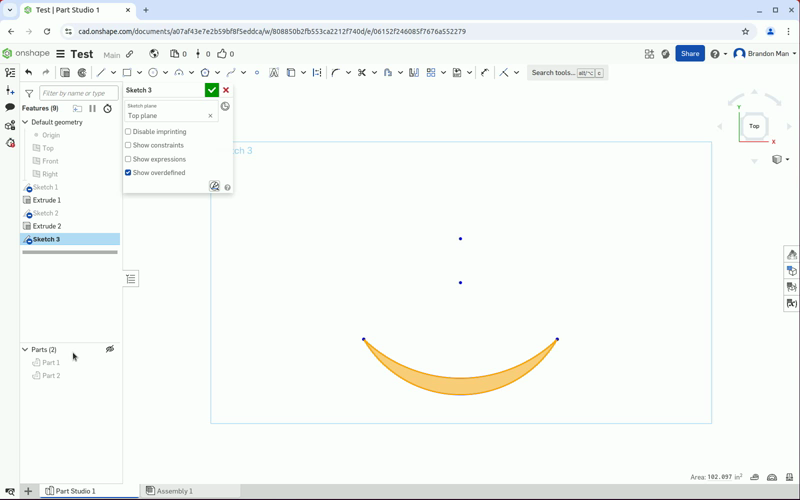
key(shift+e)
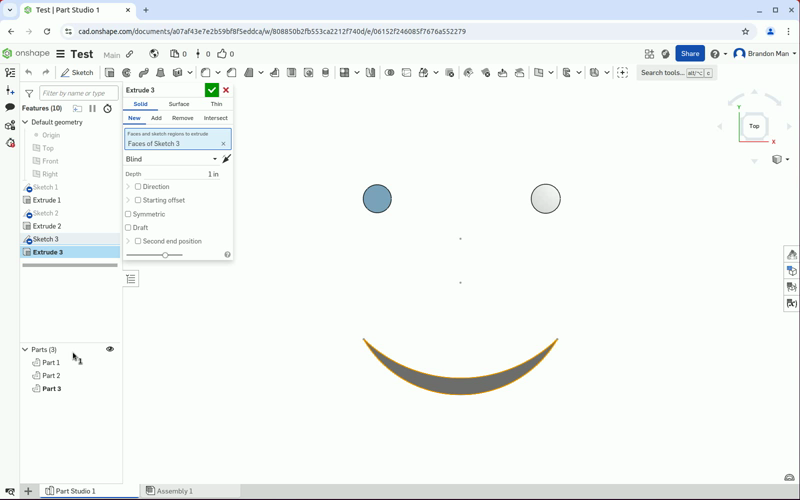
mouse_move(143, 106)
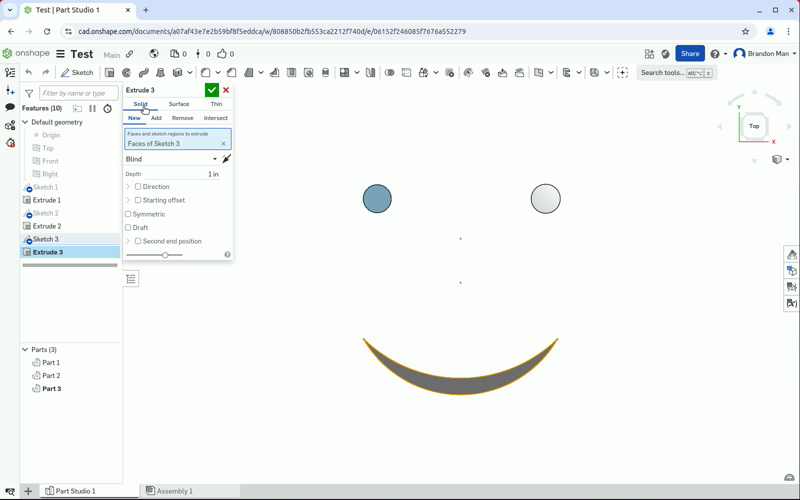
click(143, 106)
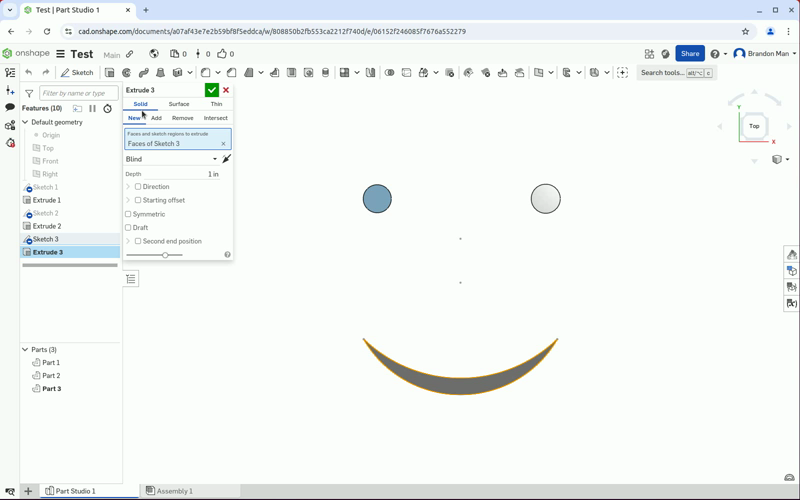
mouse_move(137, 120)
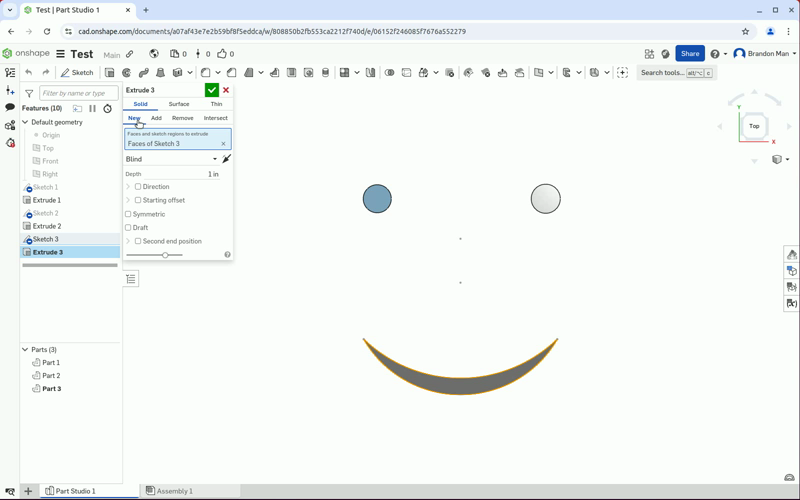
click(137, 120)
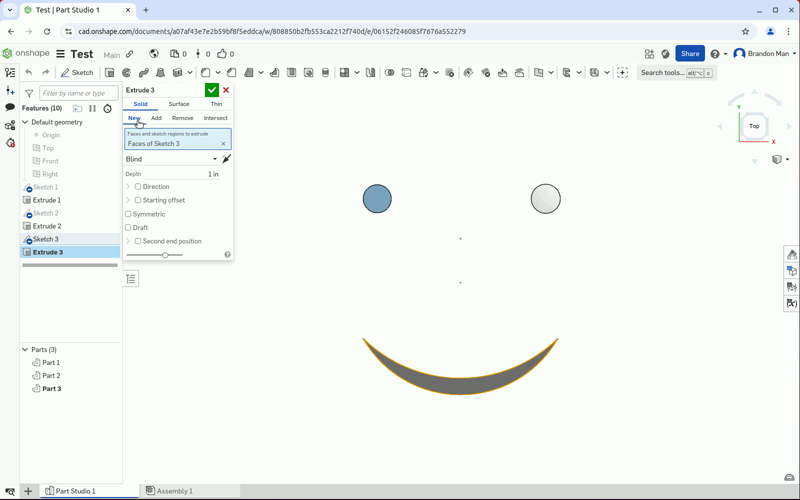
key(tab, 4)
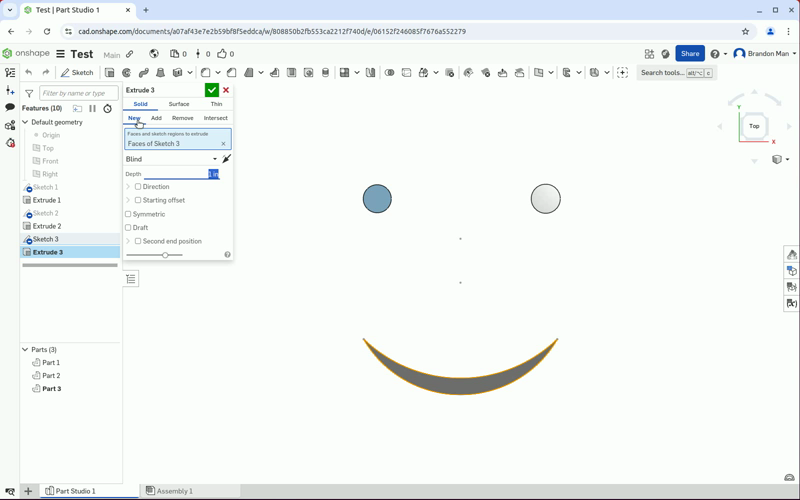
text(4.092)
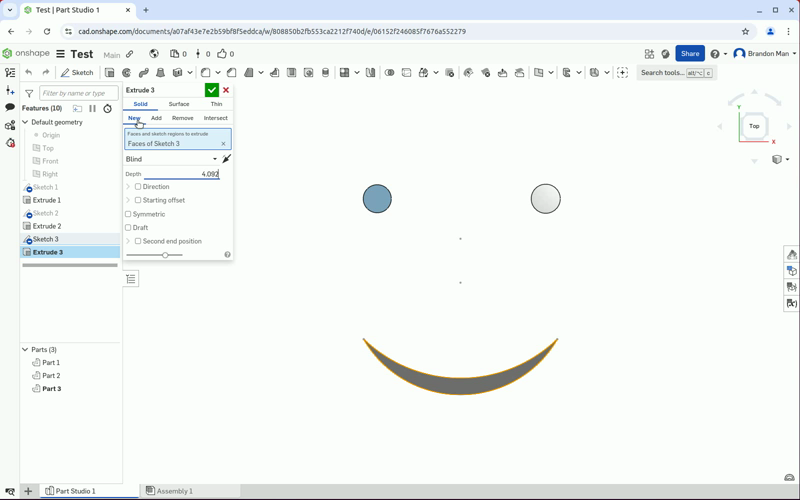
key(enter)
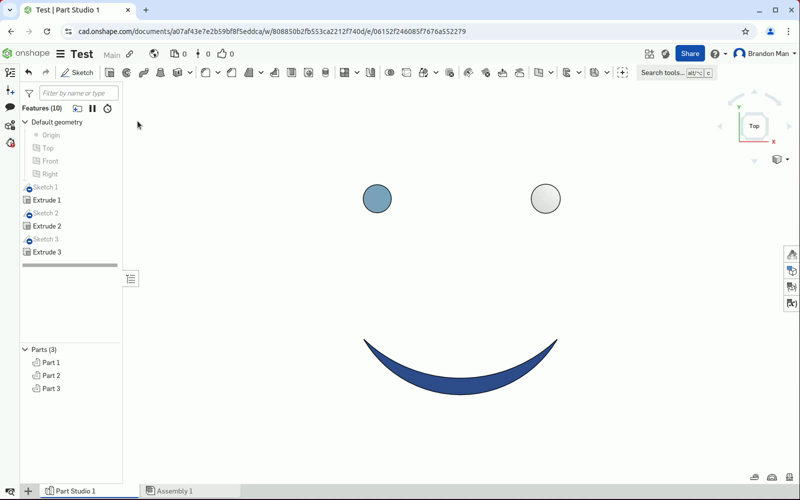
key(shift+h)
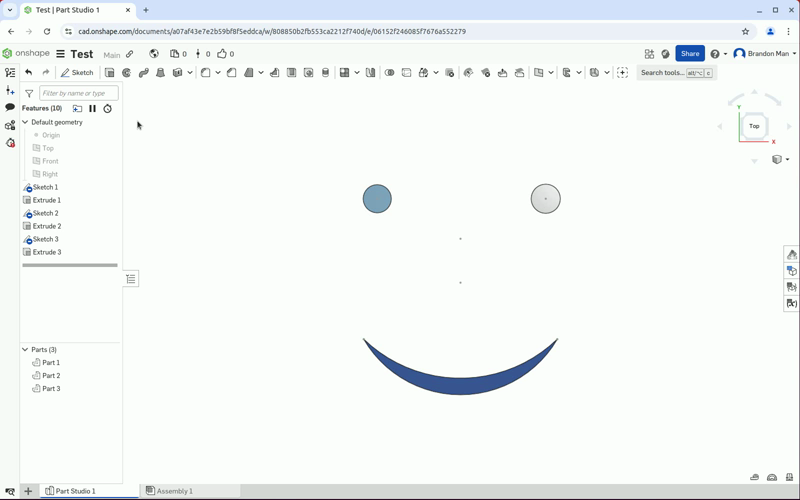
key(shift+h)
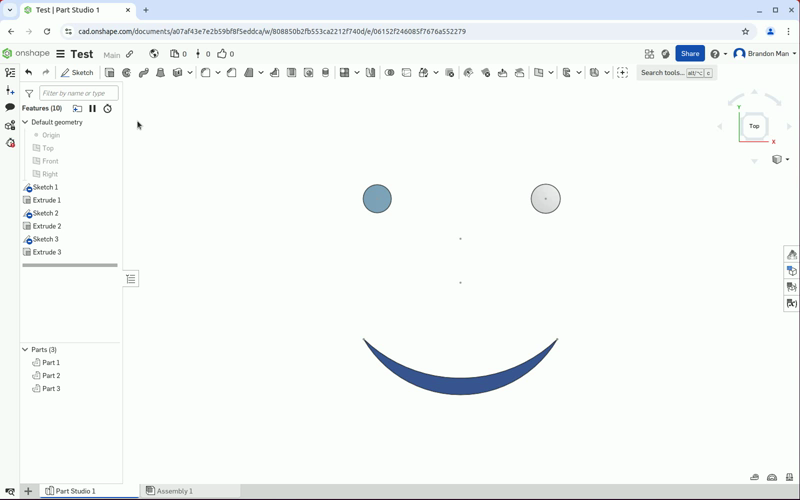
key(shift+7)
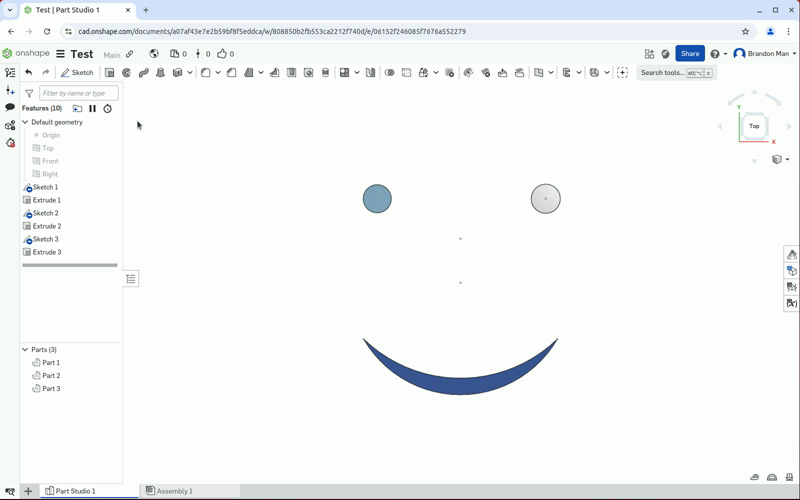
key(up, 3)
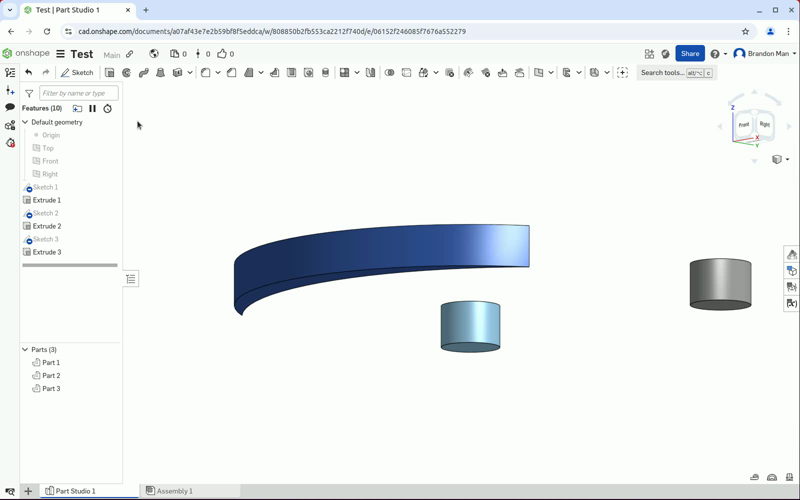
key(left, 3)
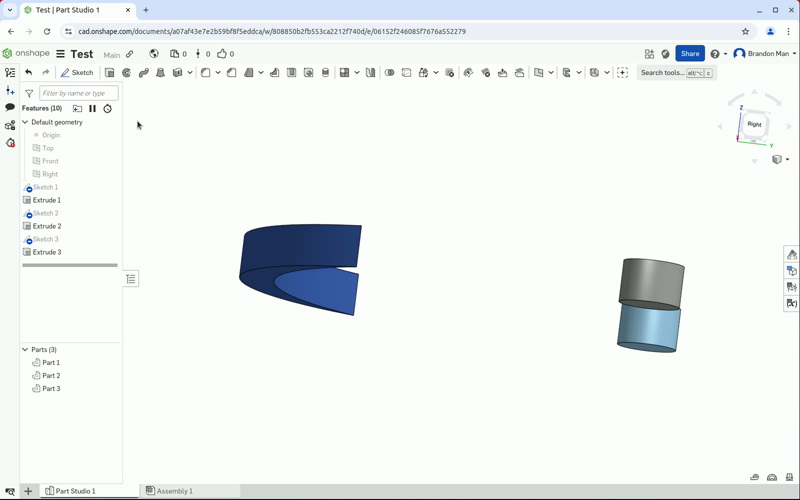
key(right, 3)
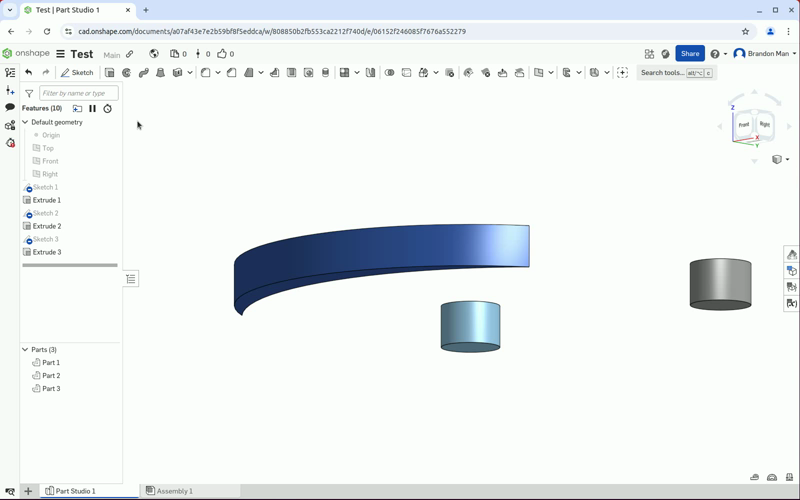
key(down, 3)
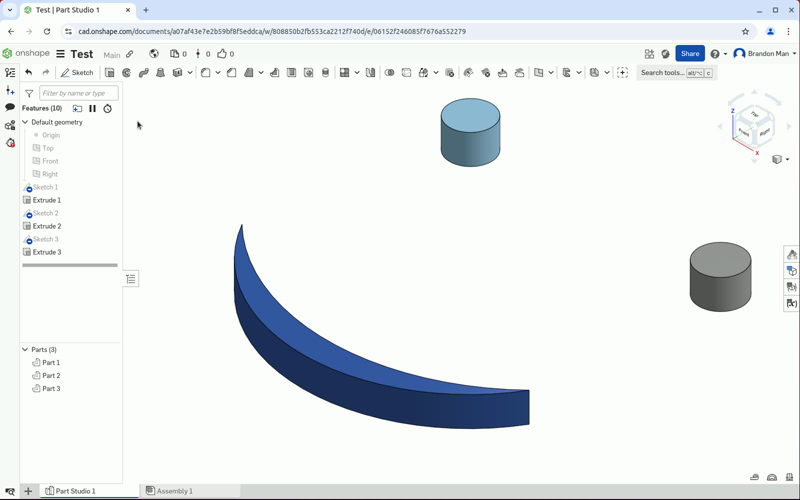
mouse_move(73, 189)
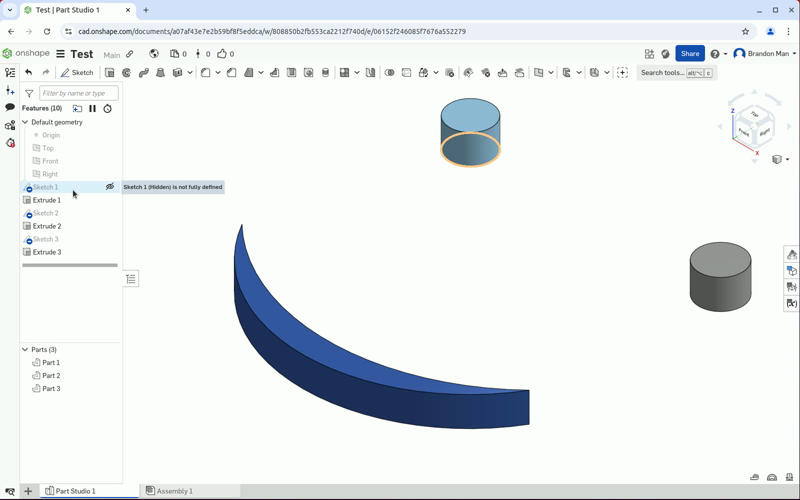
click(73, 189)